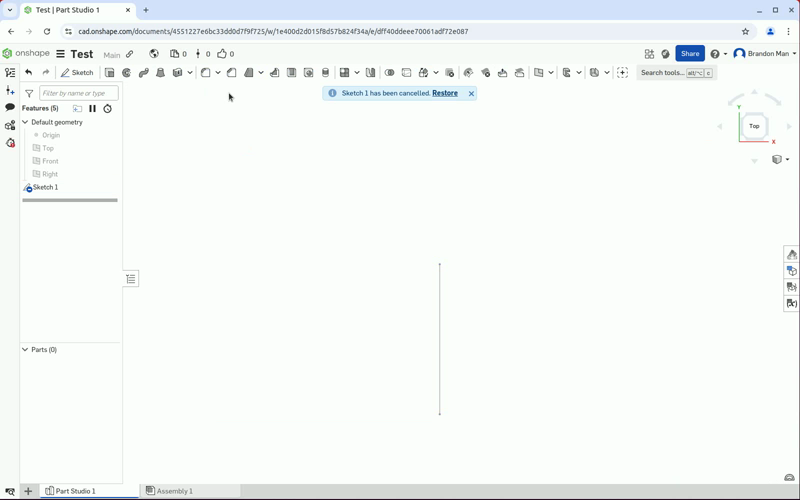
key(shift+h)
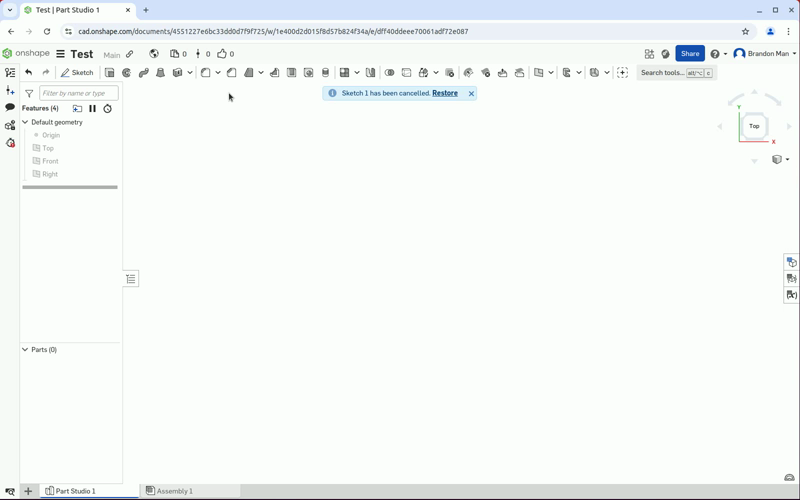
mouse_move(73, 352)
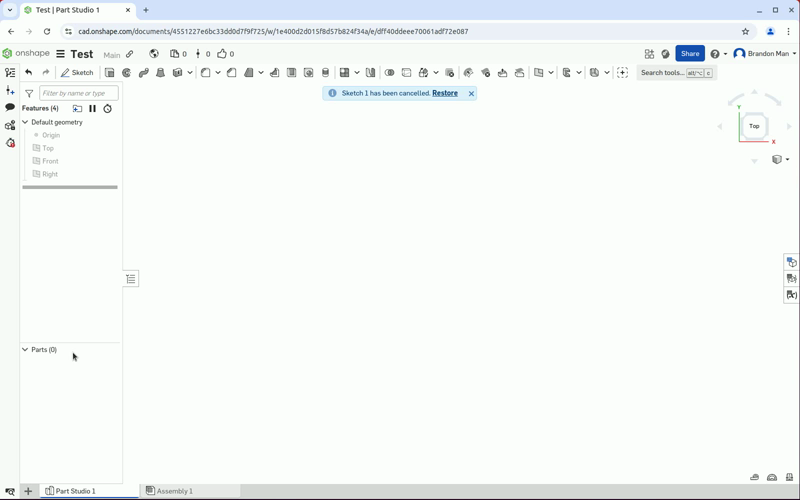
key(y)
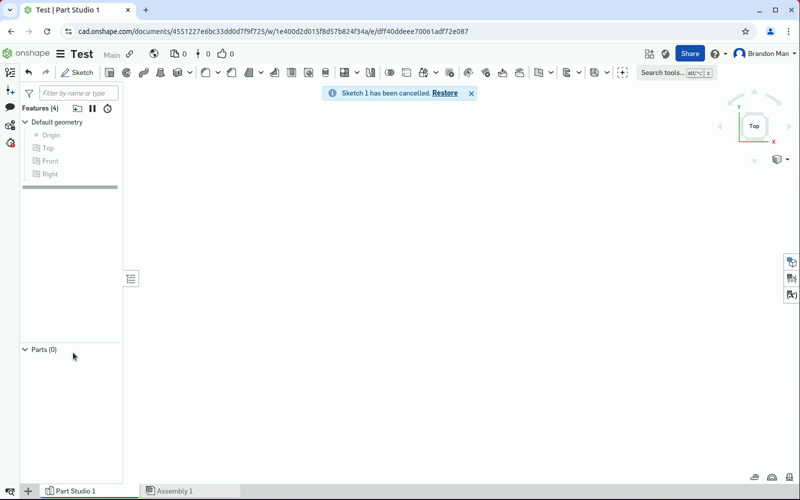
key(shift+p)
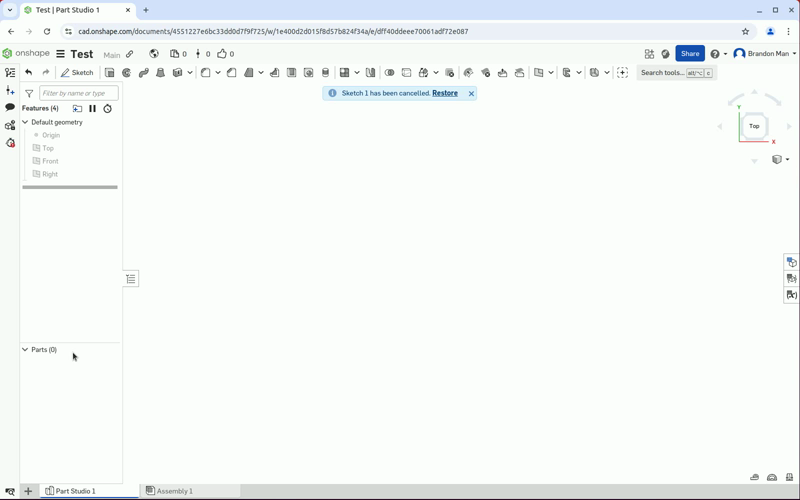
key(space)
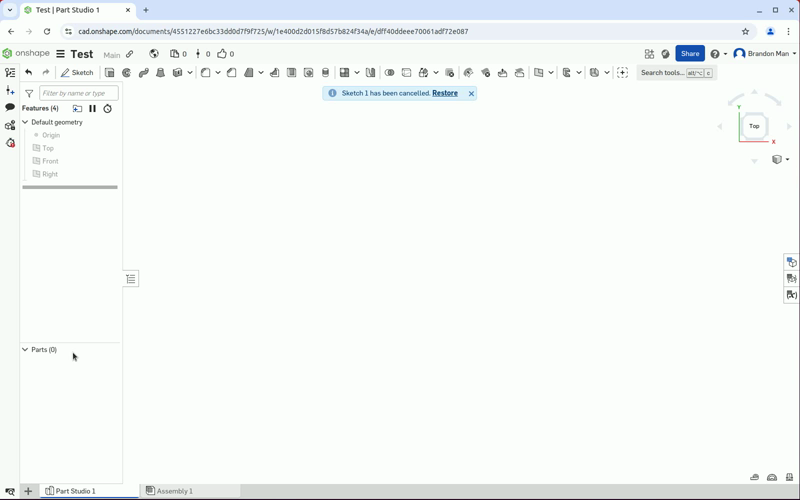
key_down(shift)
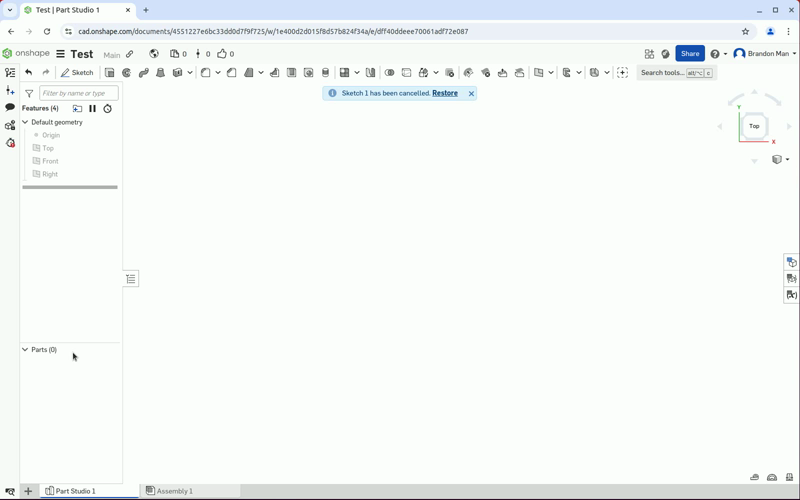
key(up)
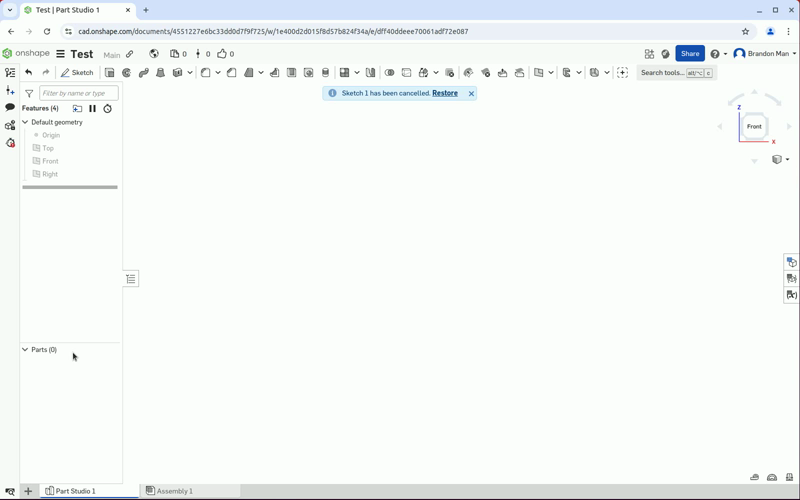
key_up(shift)
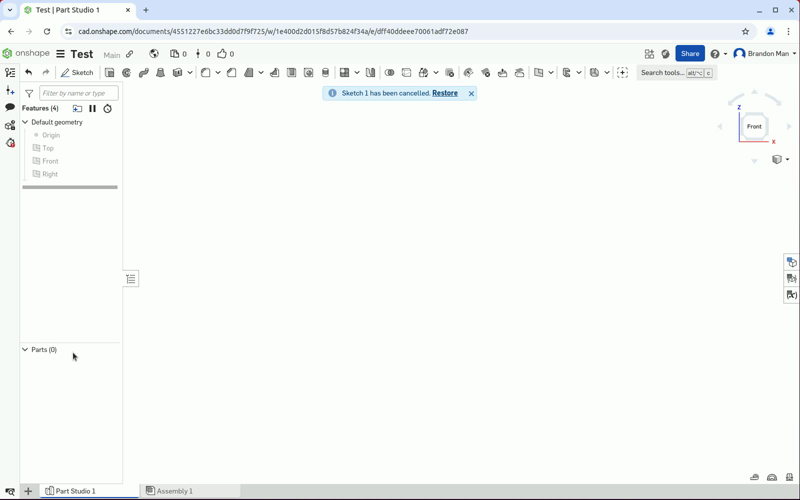
mouse_move(73, 352)
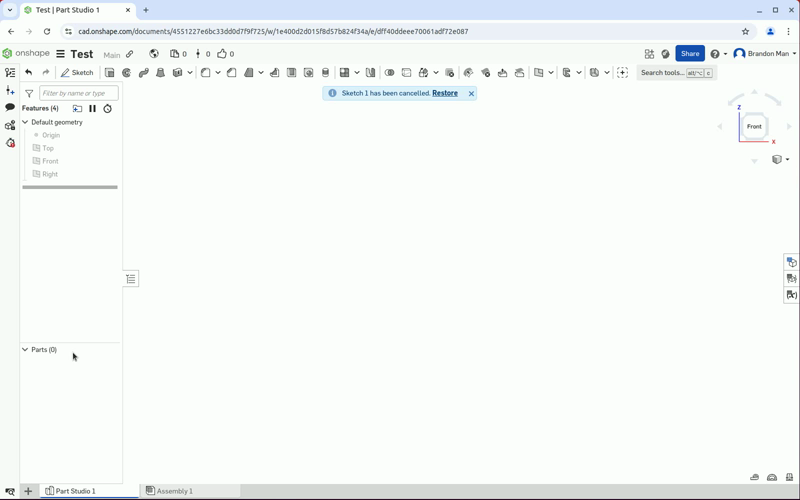
key(shift+y)
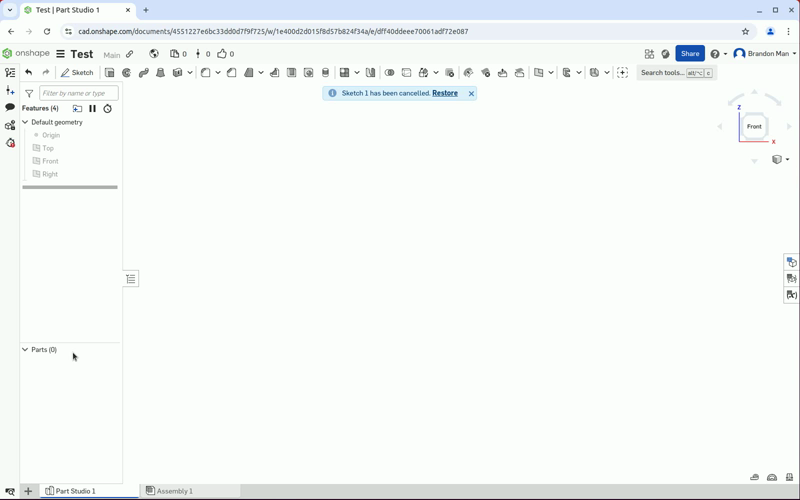
key(shift+s)
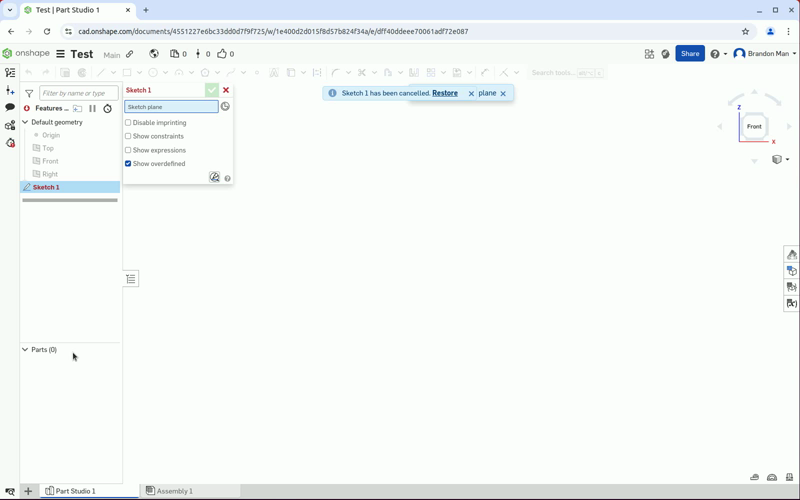
mouse_move(73, 163)
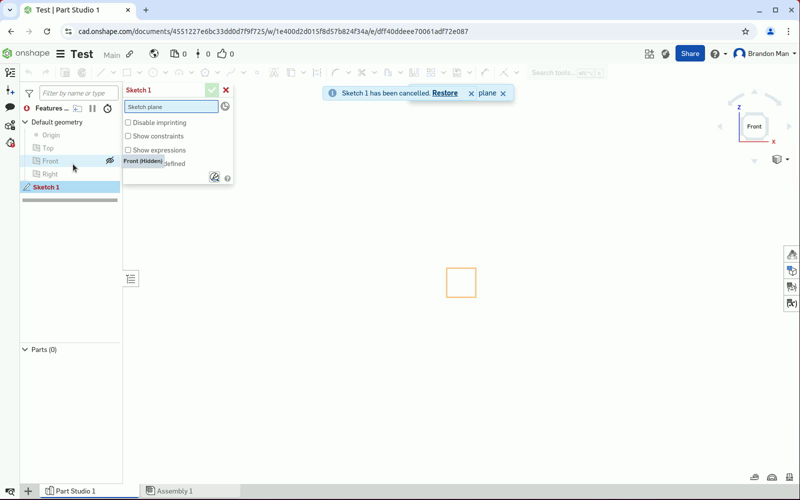
click(73, 163)
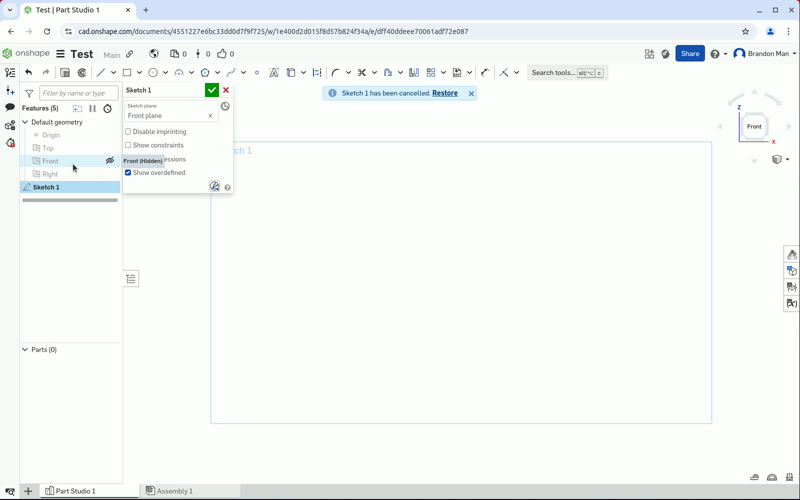
mouse_move(73, 352)
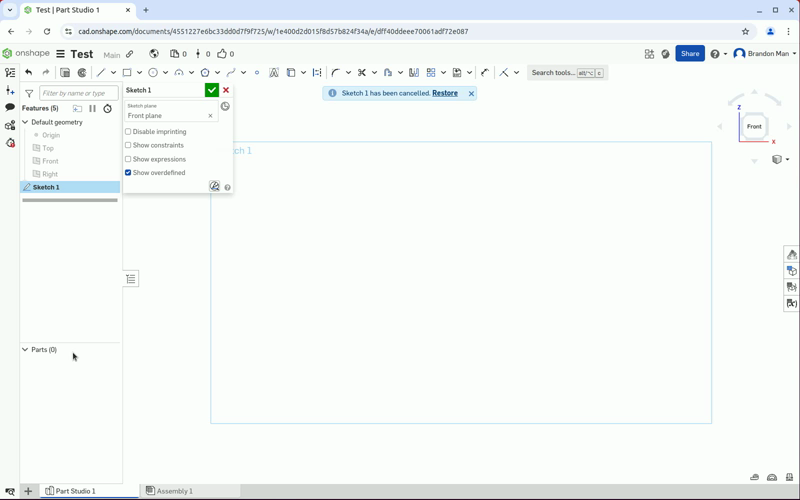
key(y)
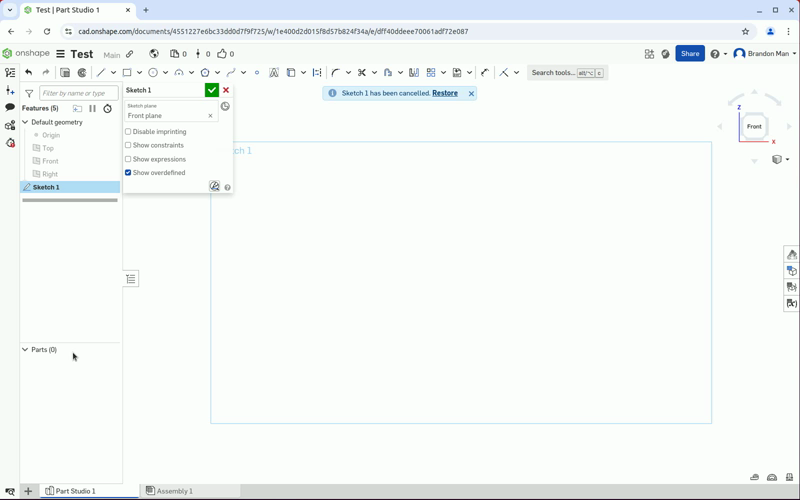
key(l)
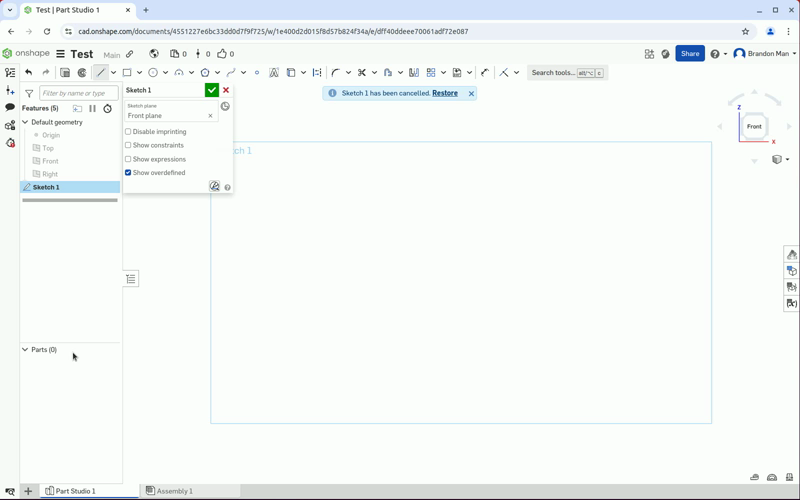
key_down(shift)
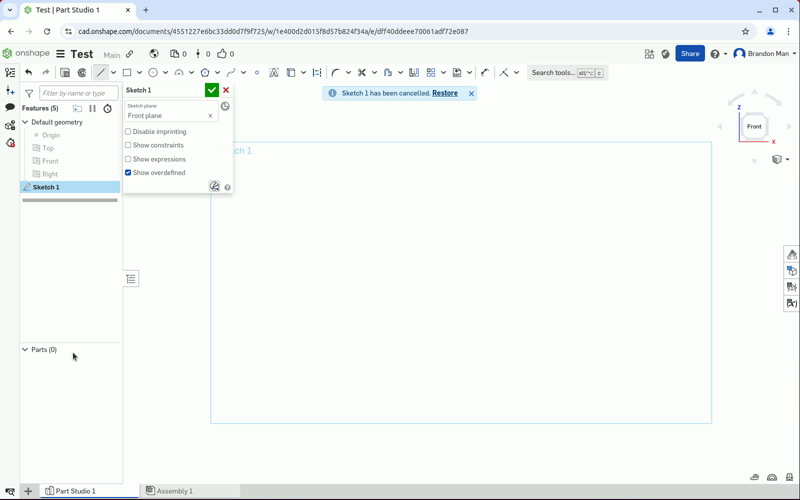
mouse_move(382, 322)
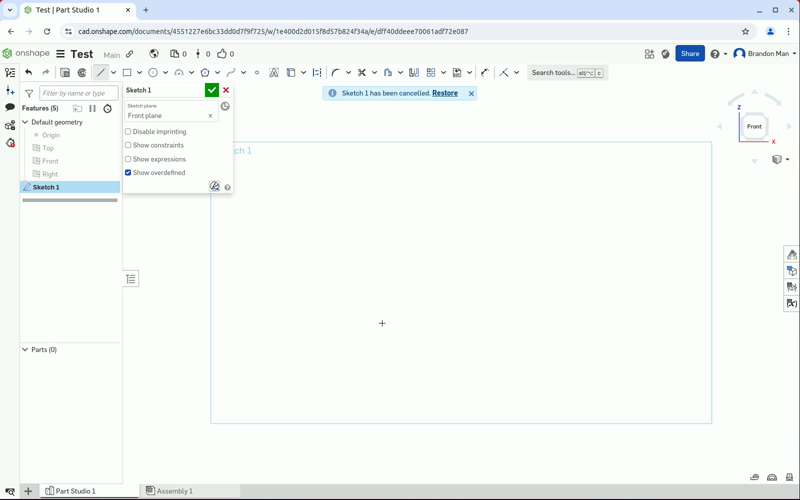
click(382, 322)
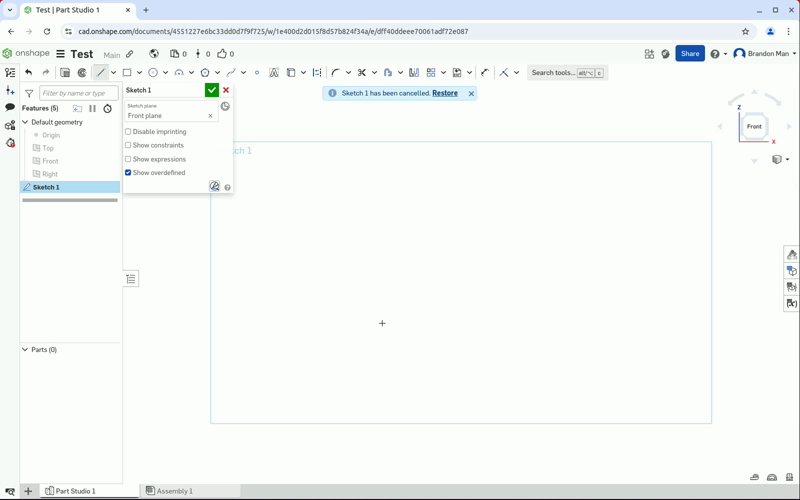
key_up(shift)
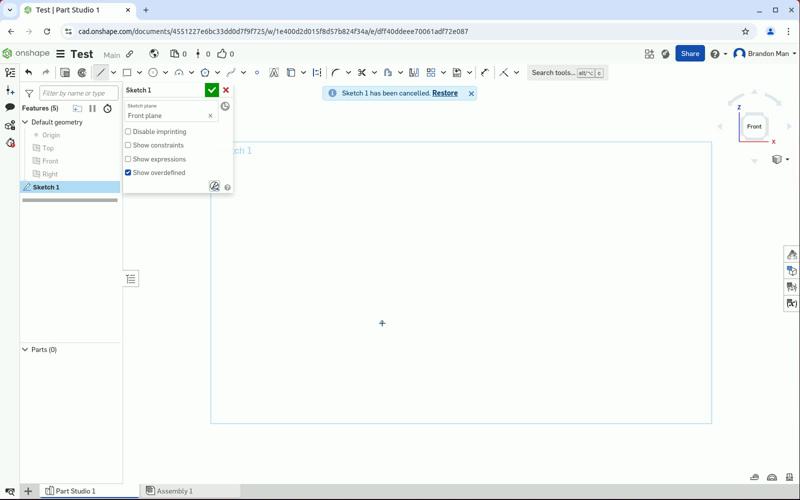
key_down(shift)
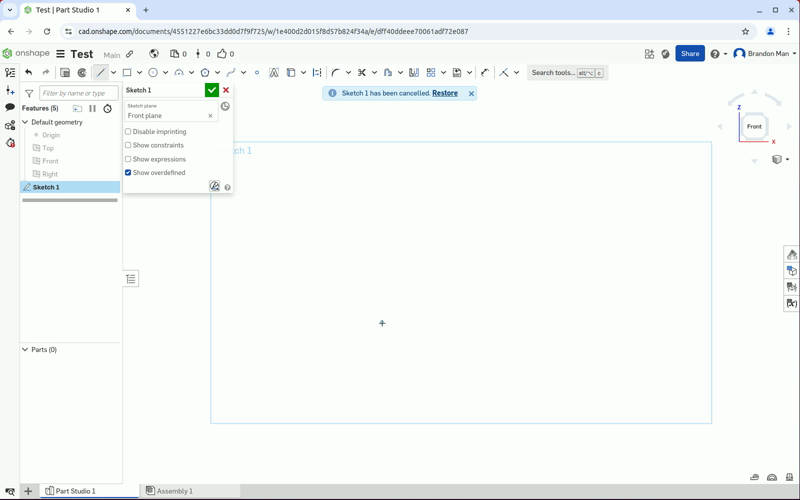
mouse_move(572, 322)
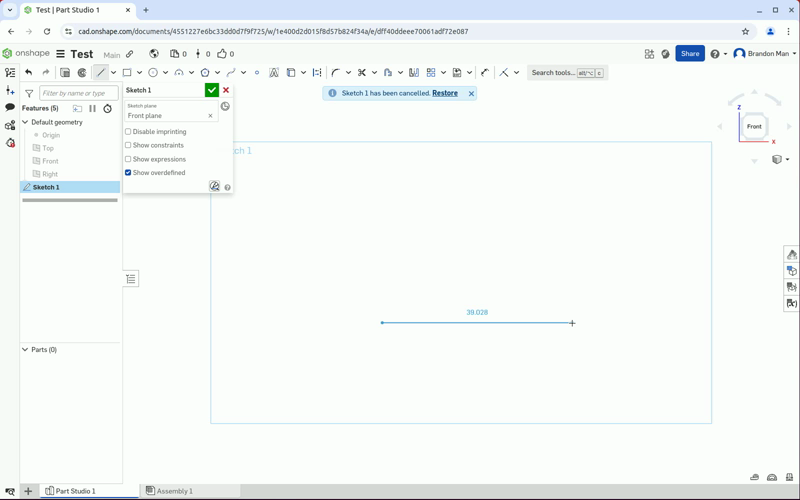
click(572, 322)
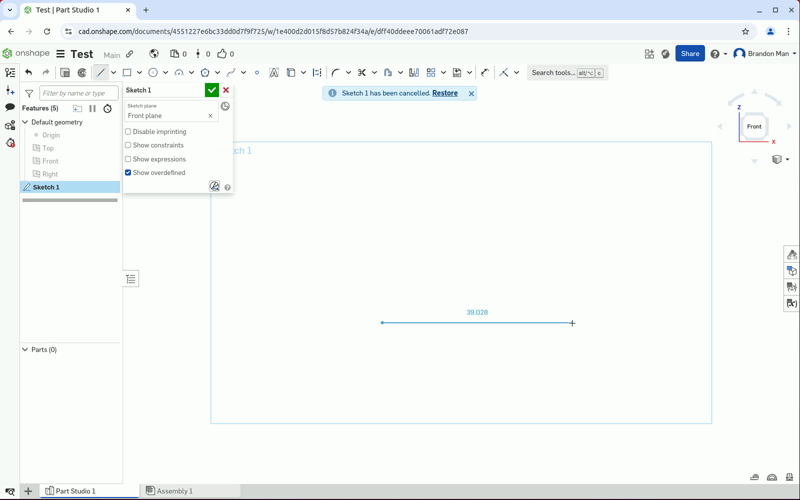
key_up(shift)
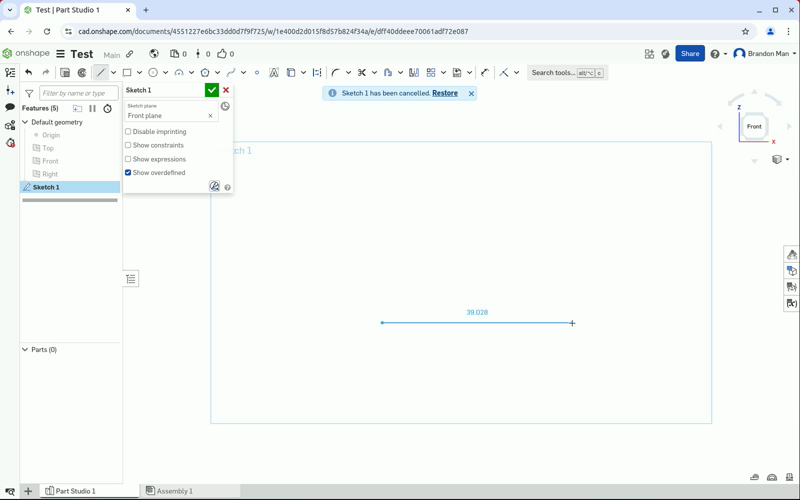
key_down(shift)
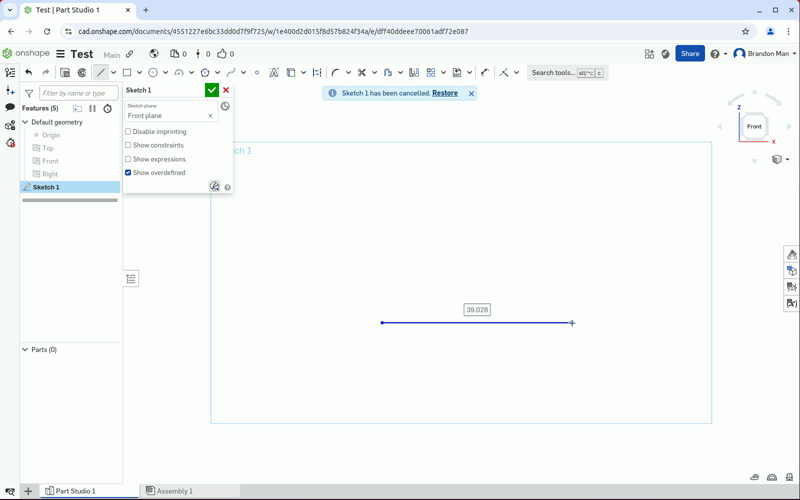
mouse_move(572, 218)
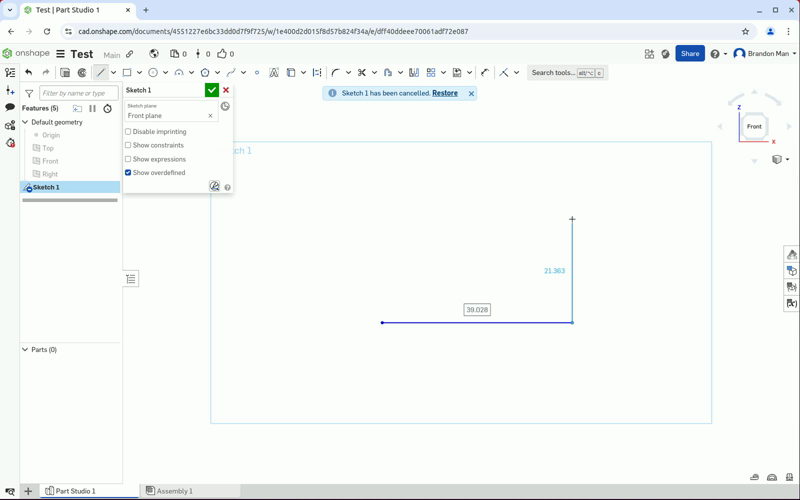
click(572, 218)
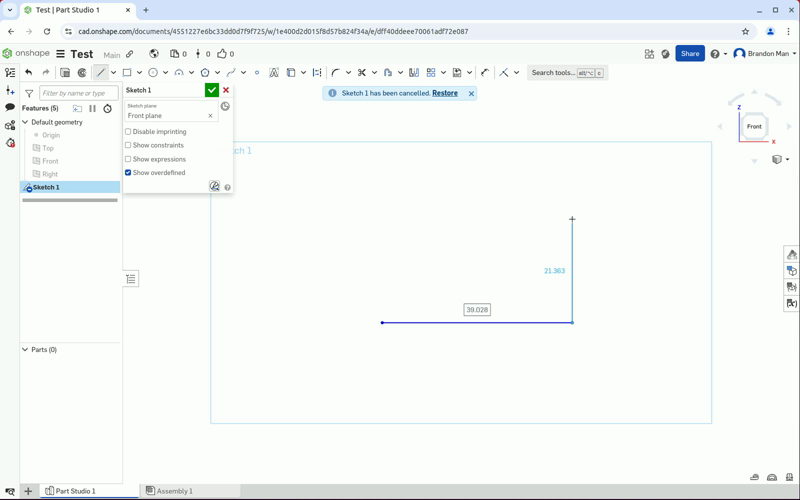
key_up(shift)
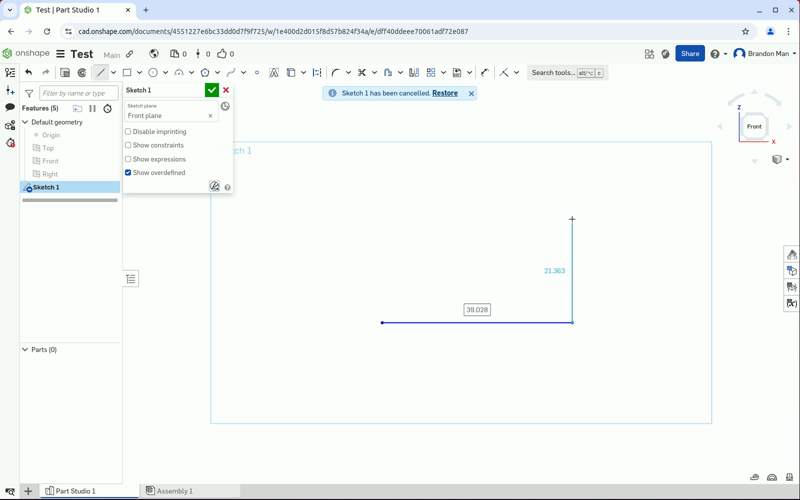
key_down(shift)
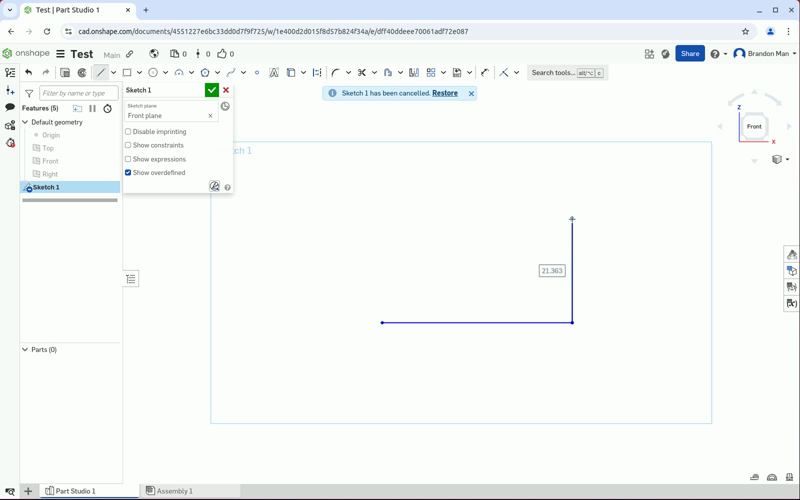
mouse_move(382, 218)
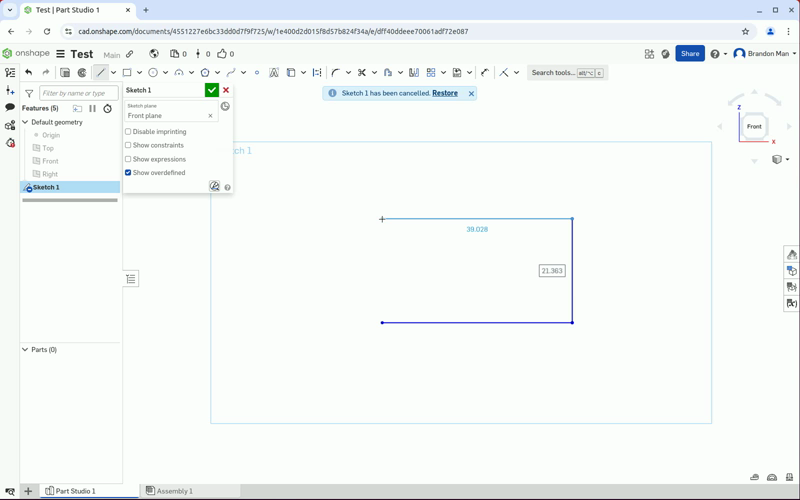
click(382, 218)
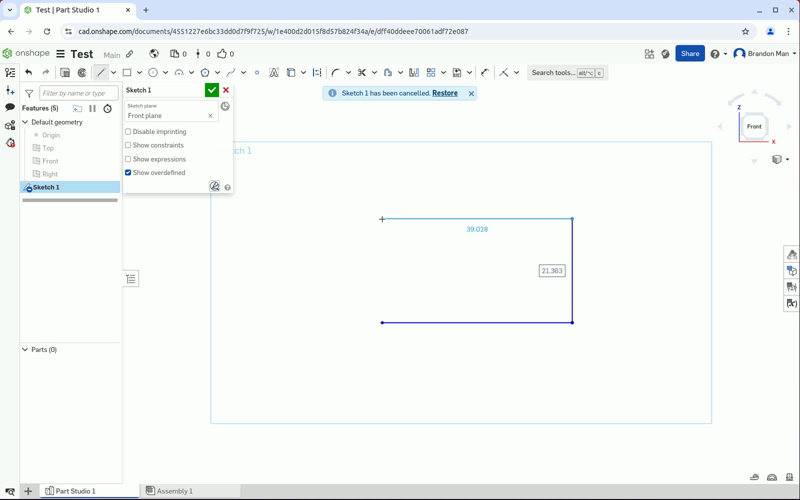
key_up(shift)
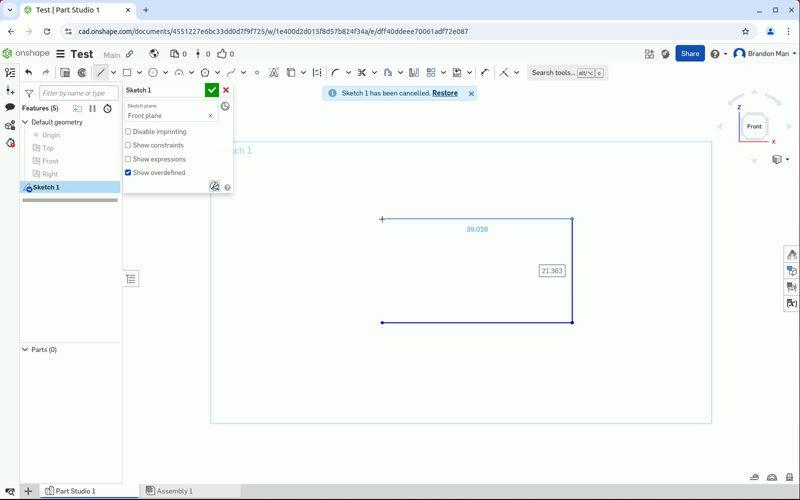
key_down(shift)
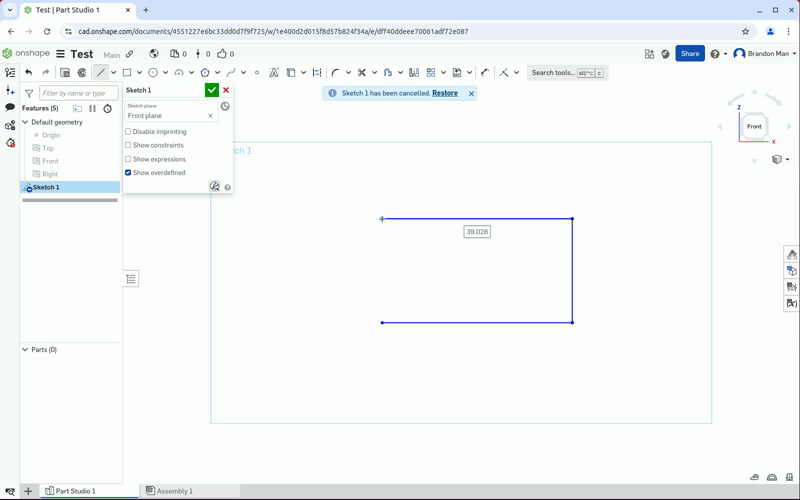
mouse_move(382, 322)
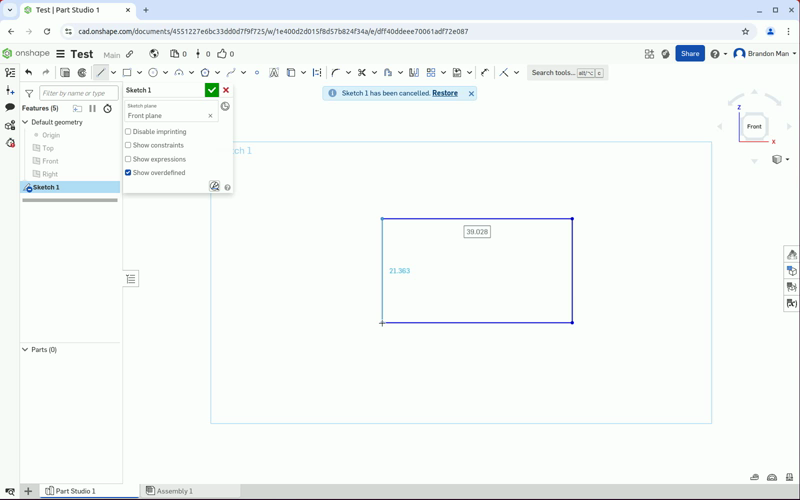
key_up(shift)
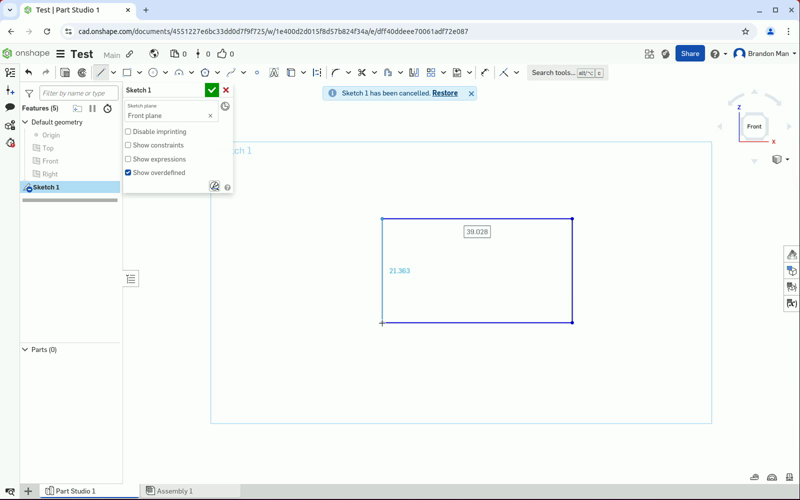
click(382, 322)
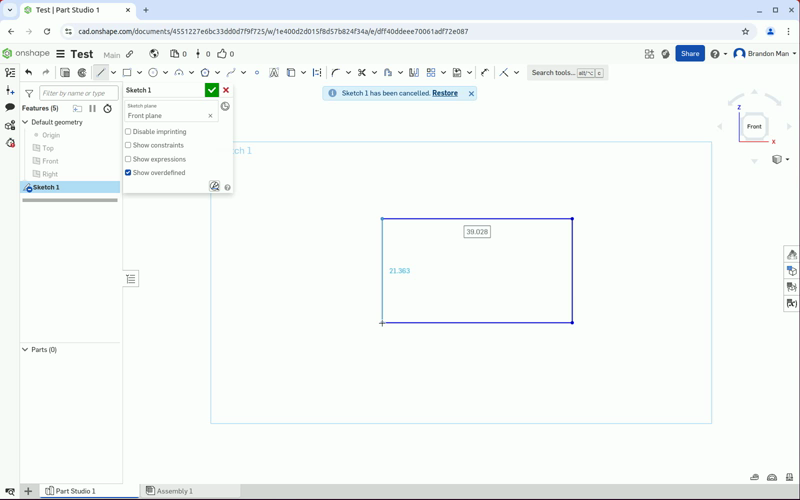
key(esc)
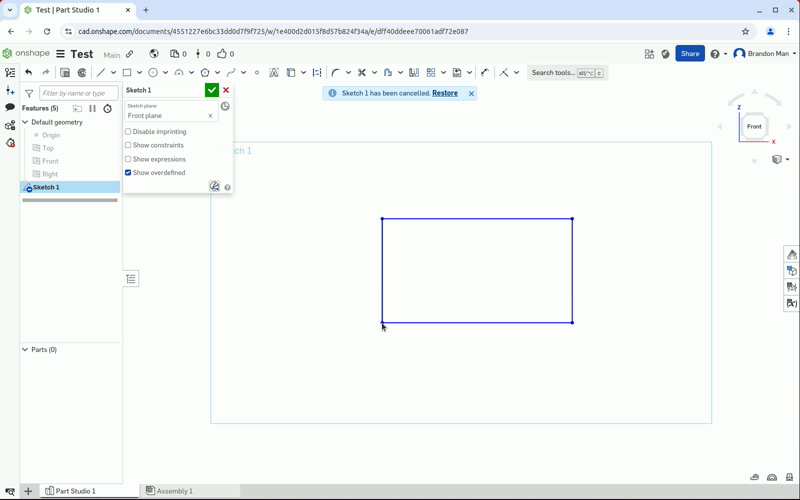
mouse_move(518, 273)
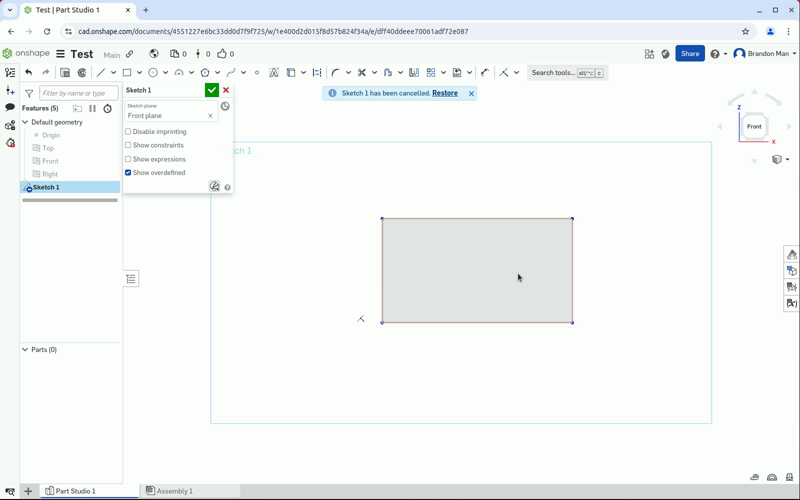
click(518, 273)
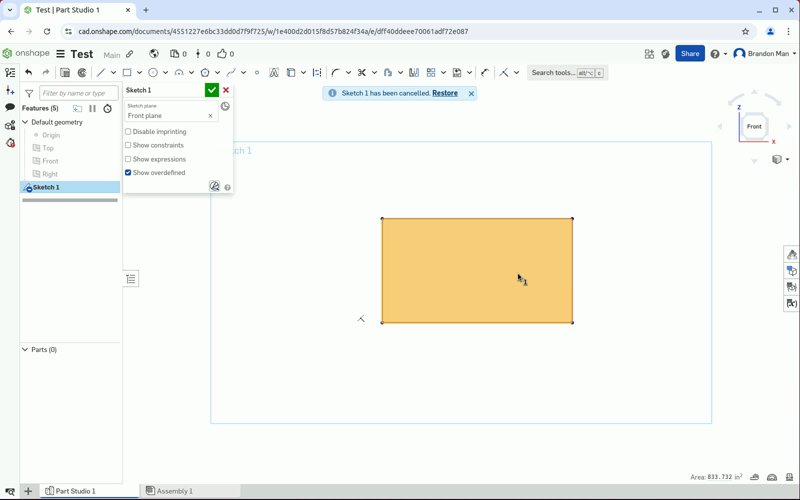
mouse_move(73, 352)
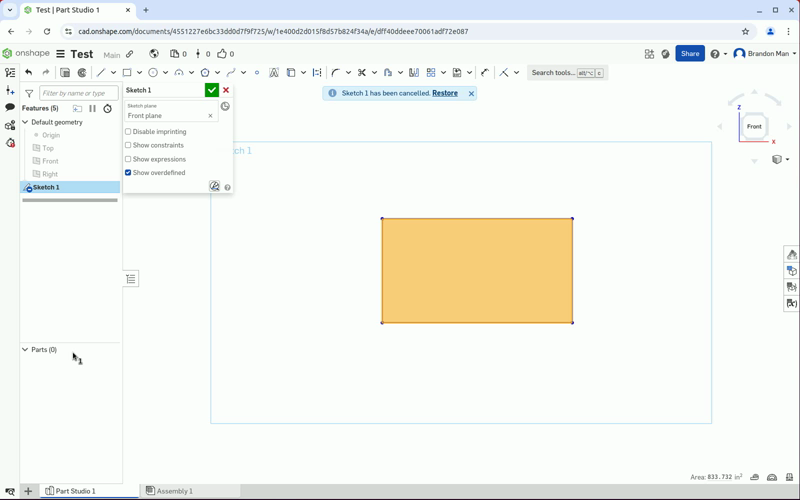
key(shift+y)
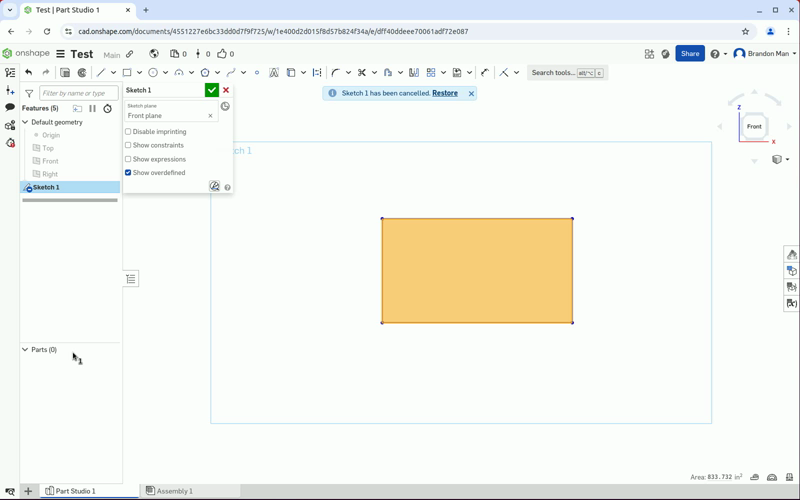
key(shift+e)
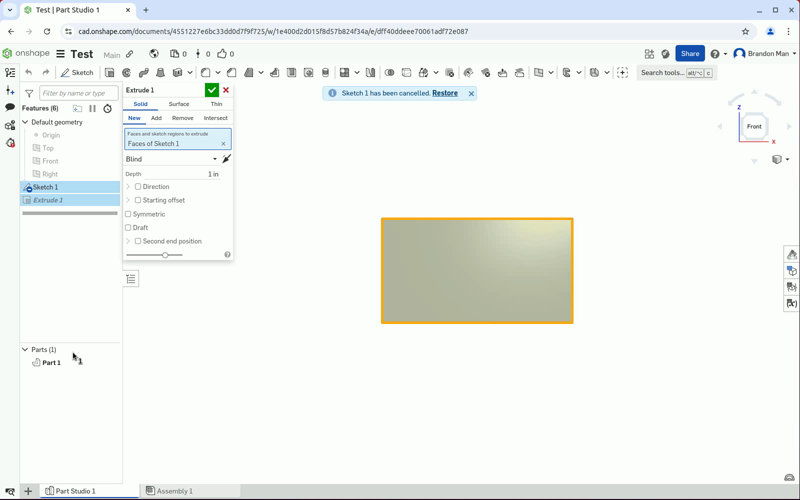
mouse_move(143, 106)
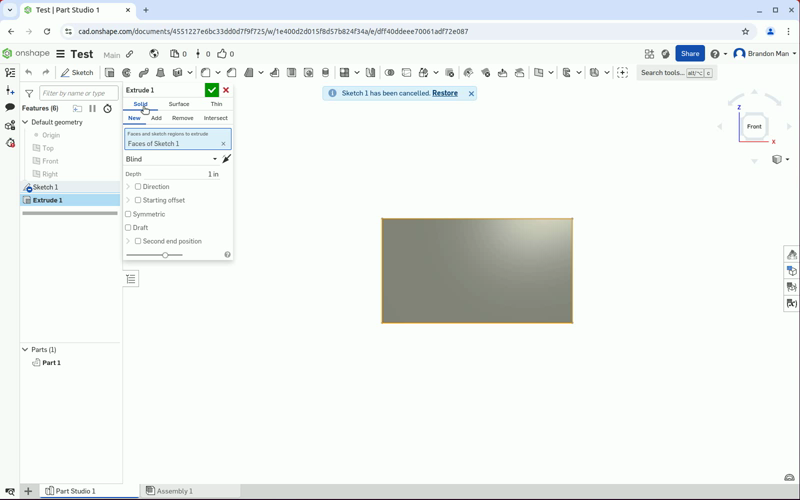
click(143, 106)
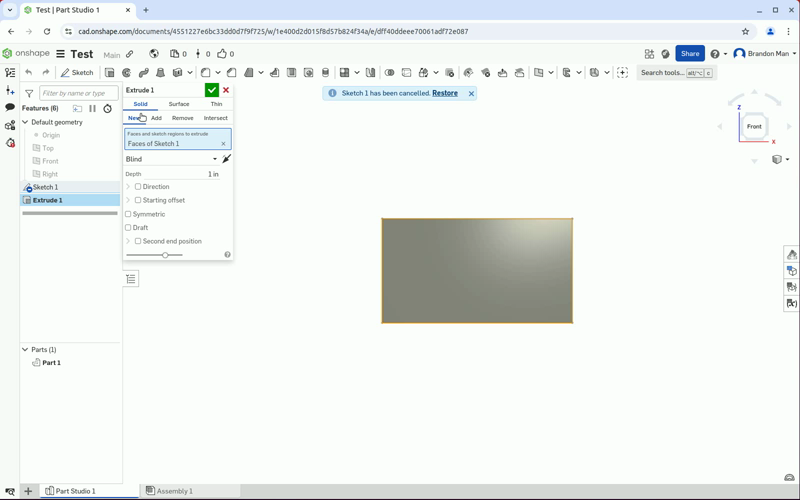
mouse_move(137, 120)
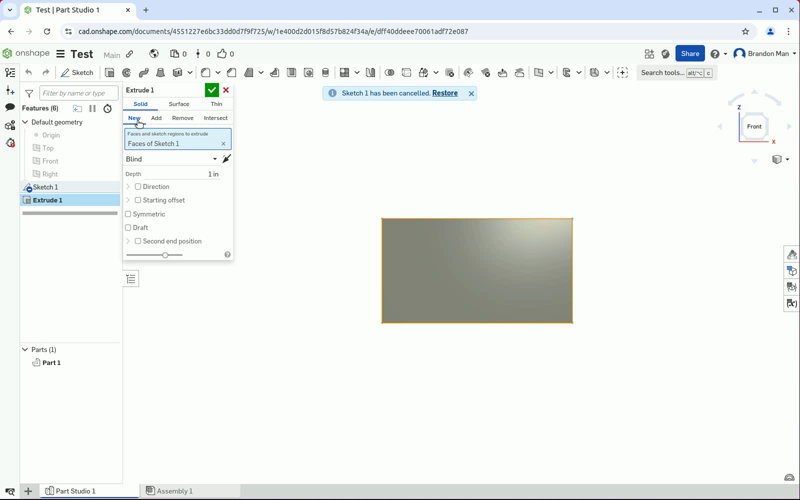
click(137, 120)
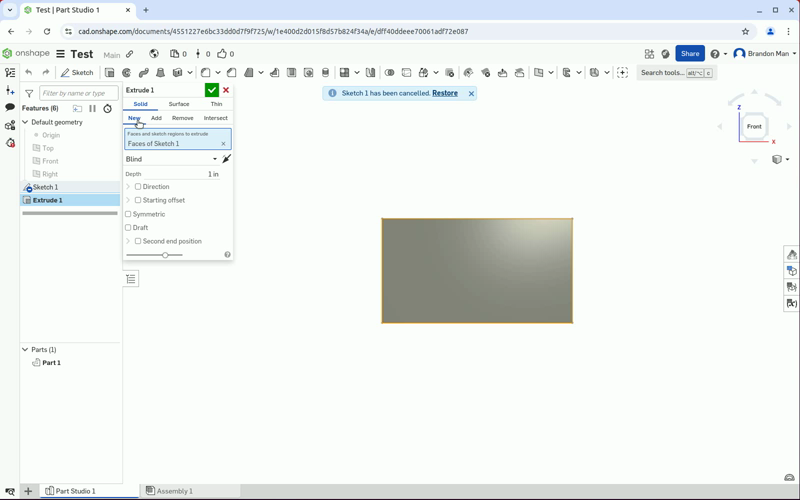
key(tab, 4)
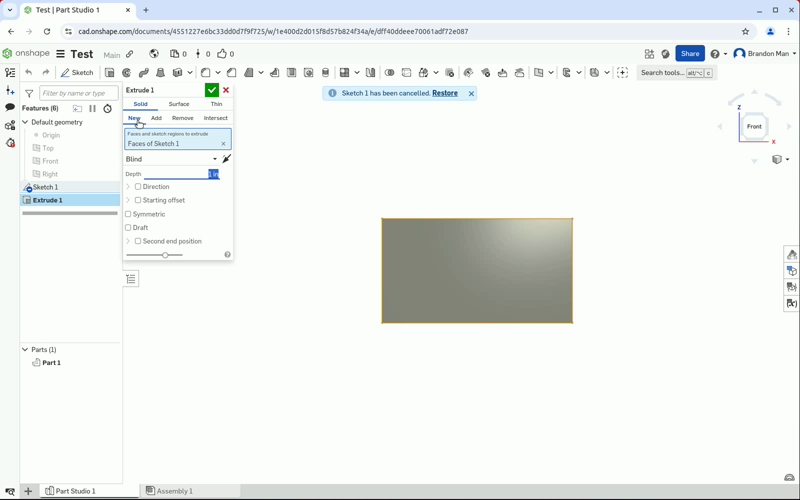
text(19.016)
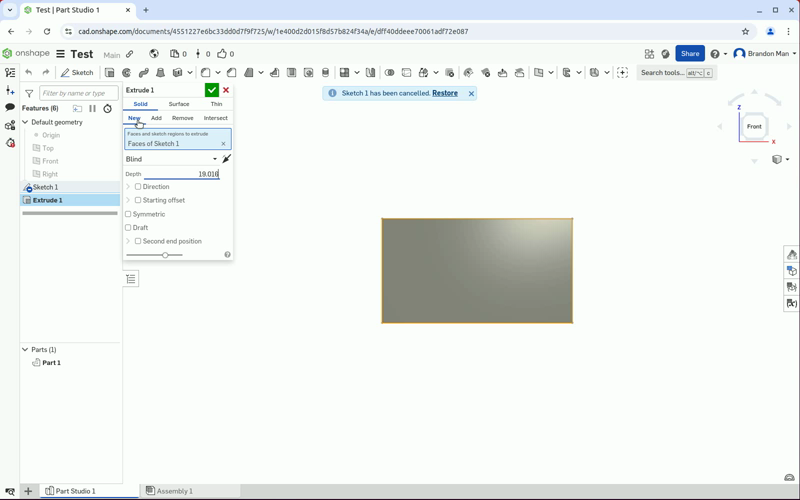
key(enter)
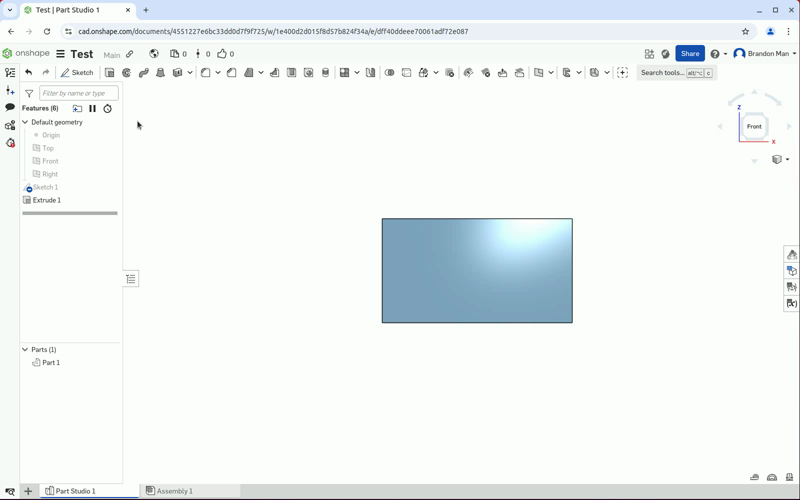
key(shift+h)
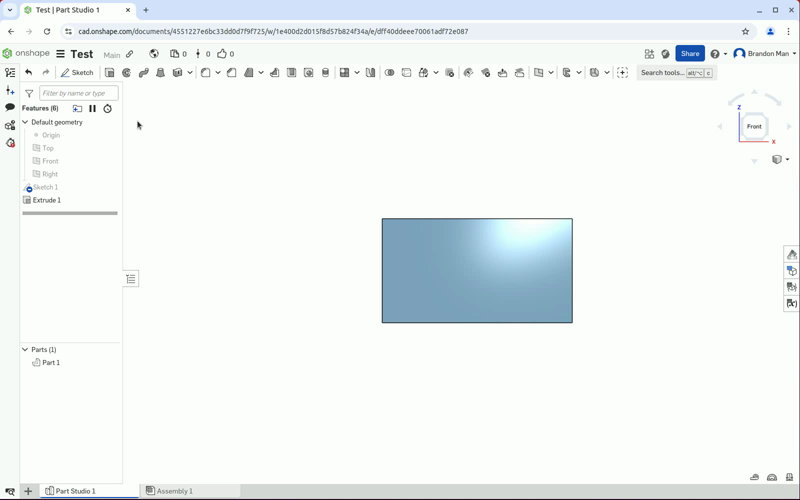
key(shift+h)
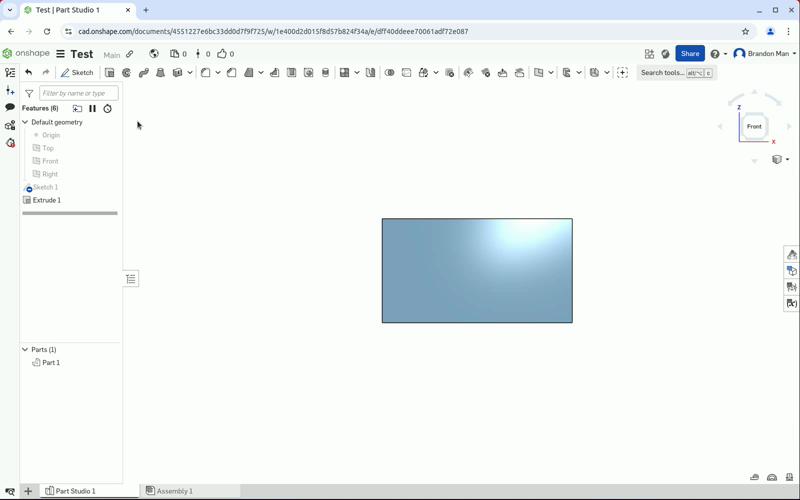
mouse_move(73, 189)
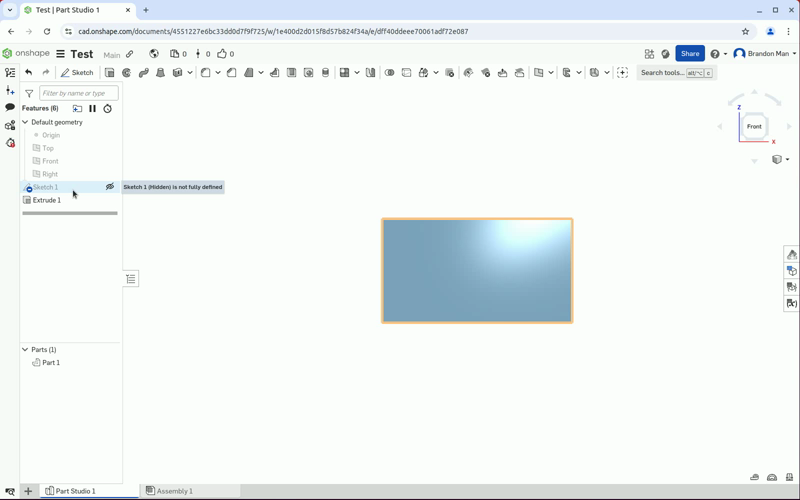
click(73, 189)
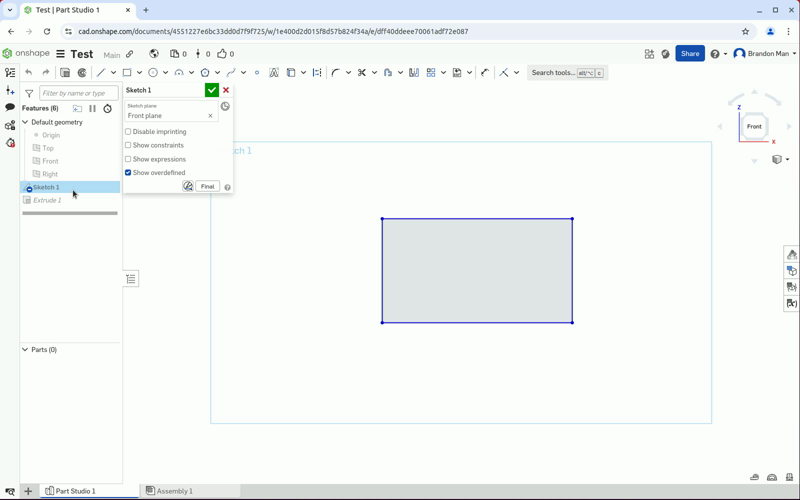
mouse_move(229, 92)
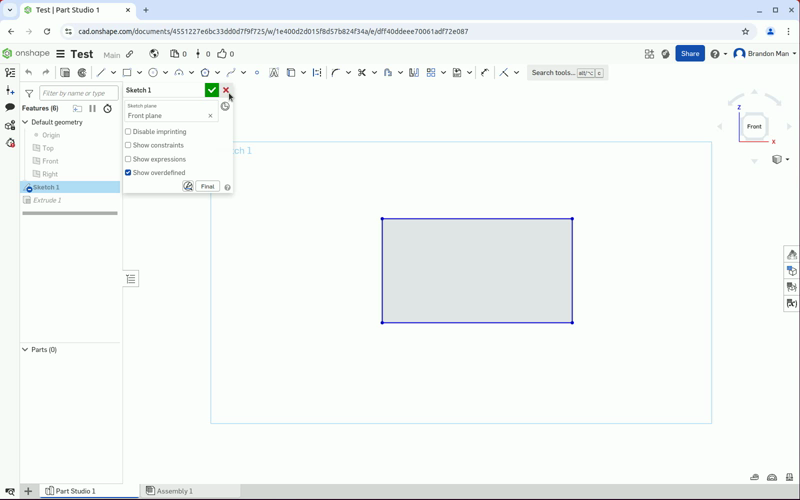
click(229, 92)
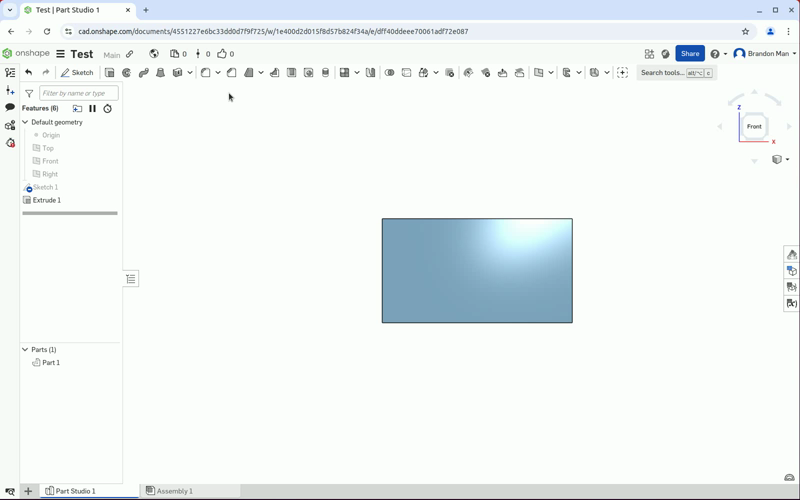
mouse_move(541, 75)
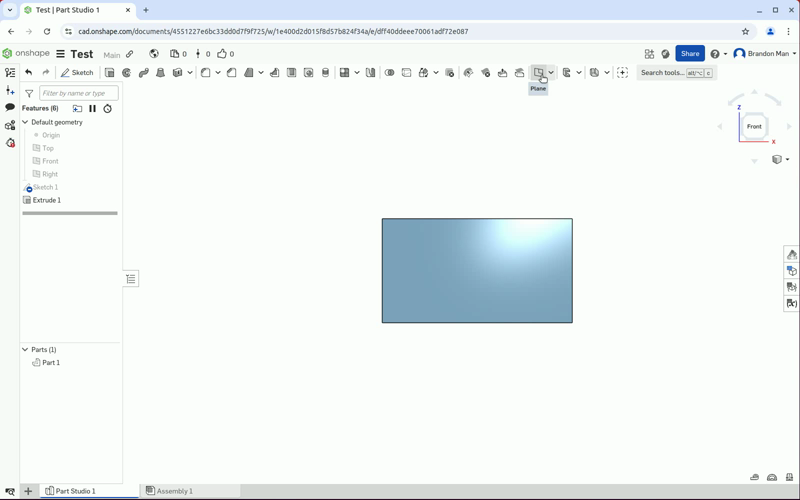
click(541, 75)
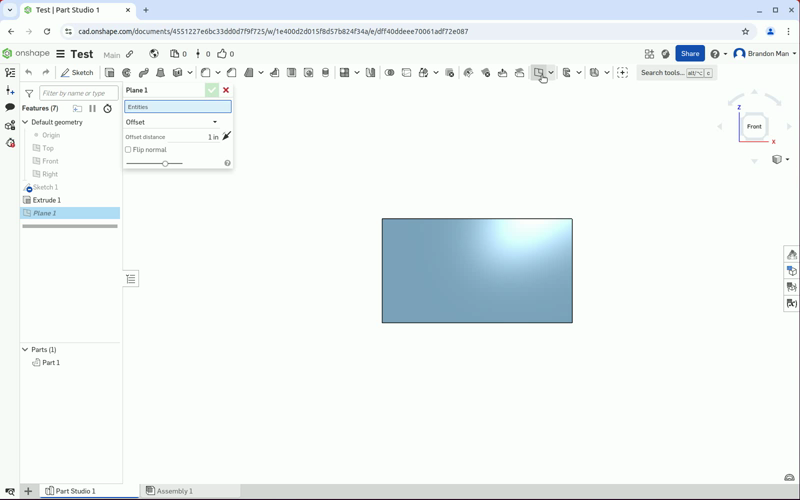
mouse_move(73, 163)
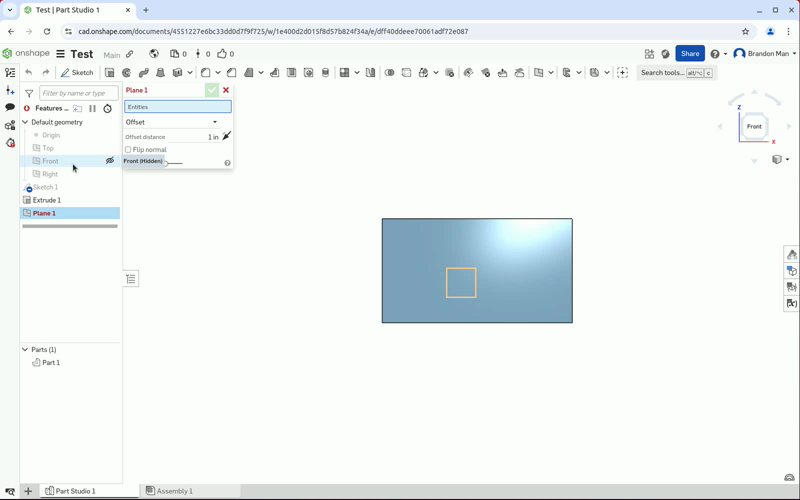
click(73, 163)
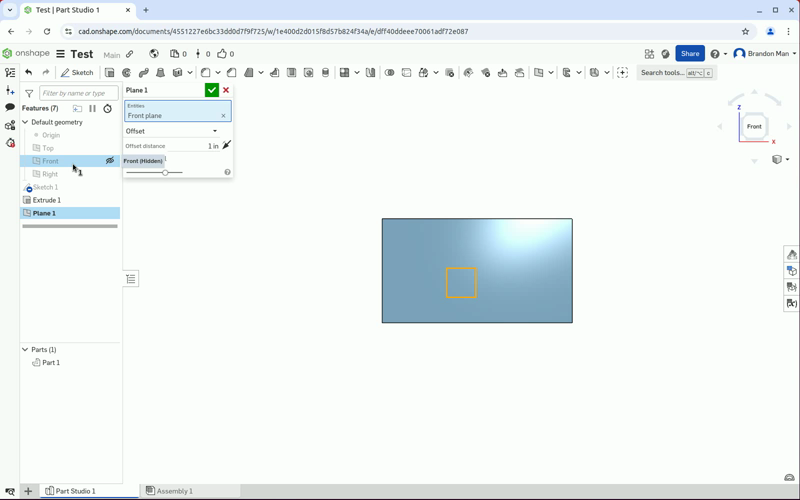
key(tab, 2)
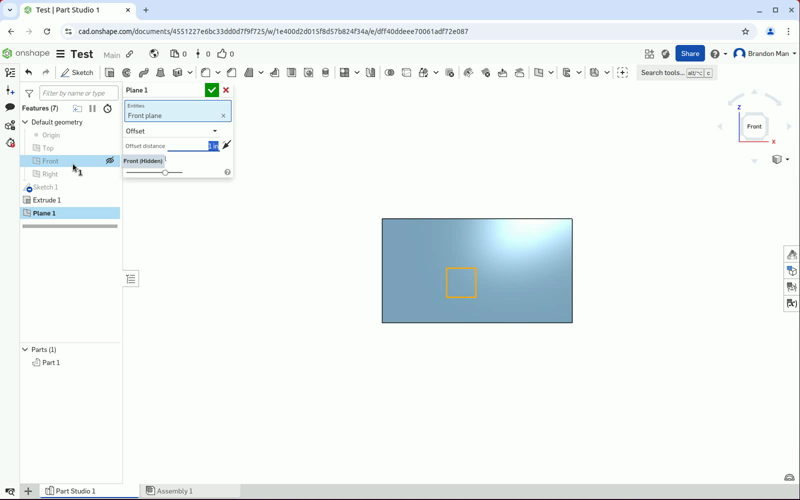
text(19.01)
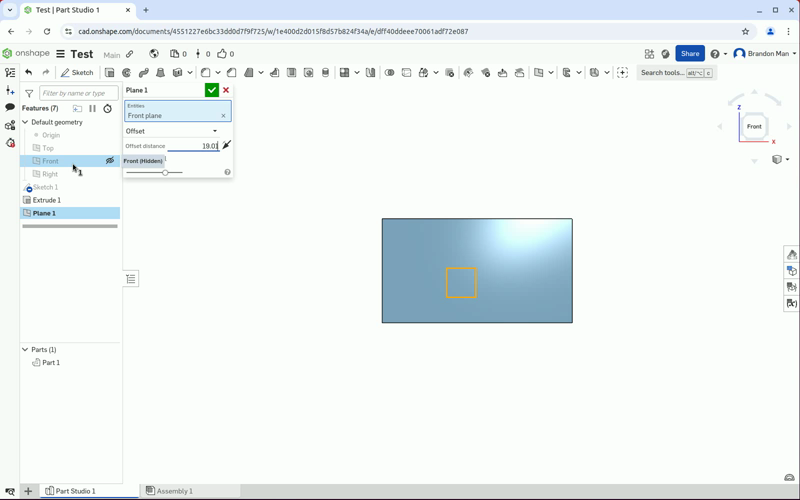
key(enter, 2)
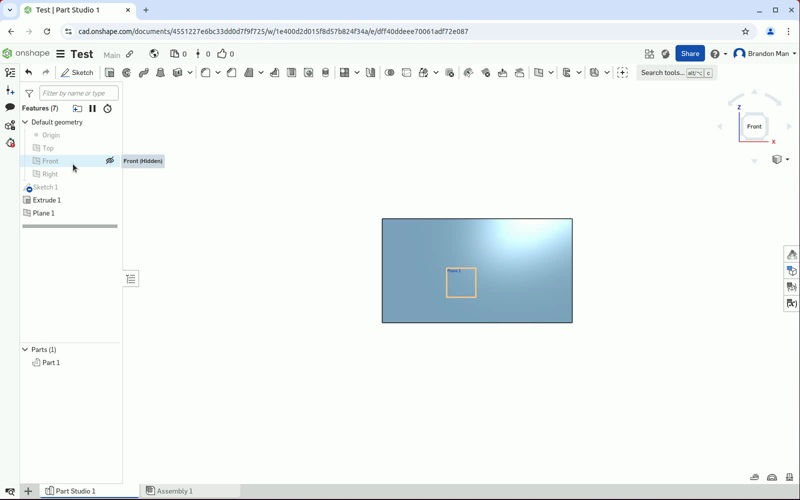
key(shift+s)
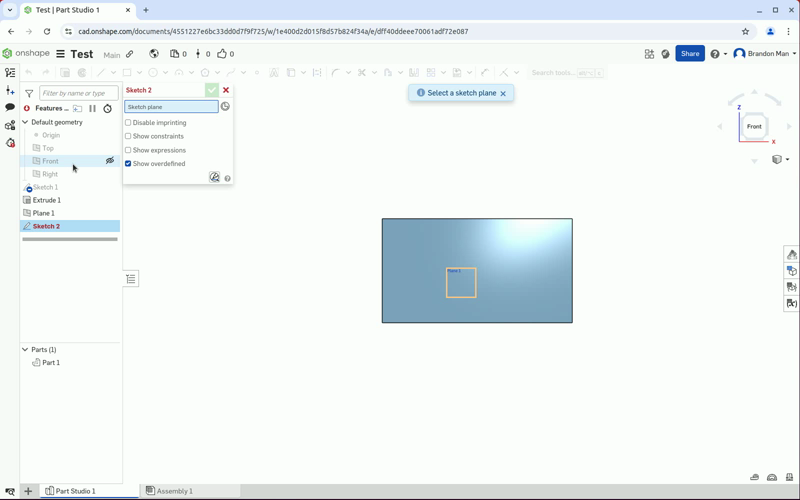
mouse_move(73, 215)
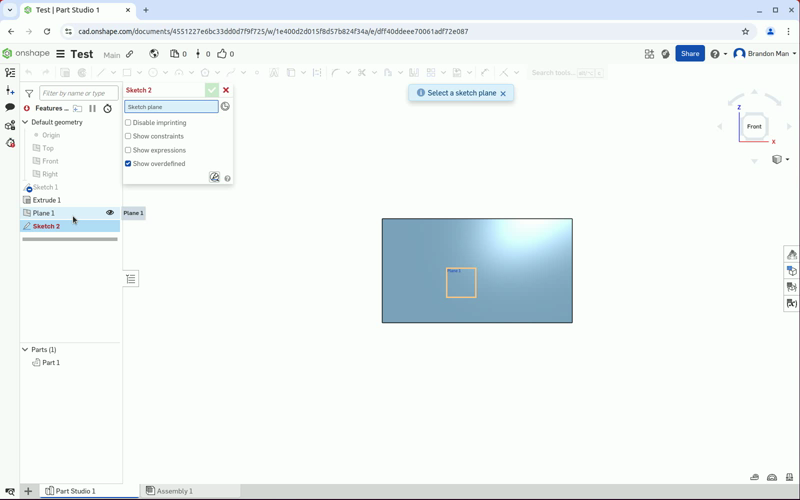
click(73, 215)
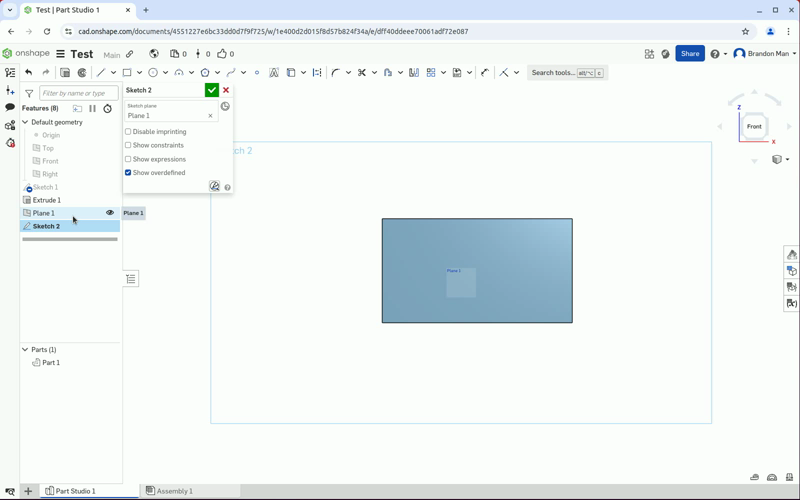
mouse_move(73, 352)
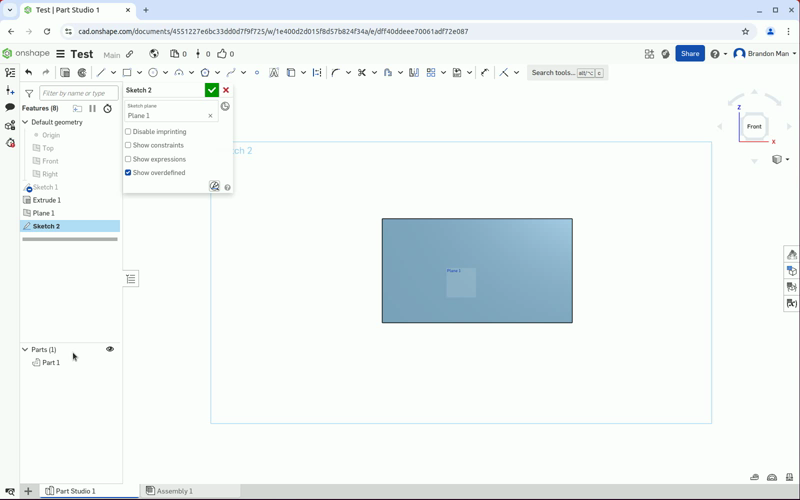
key(y)
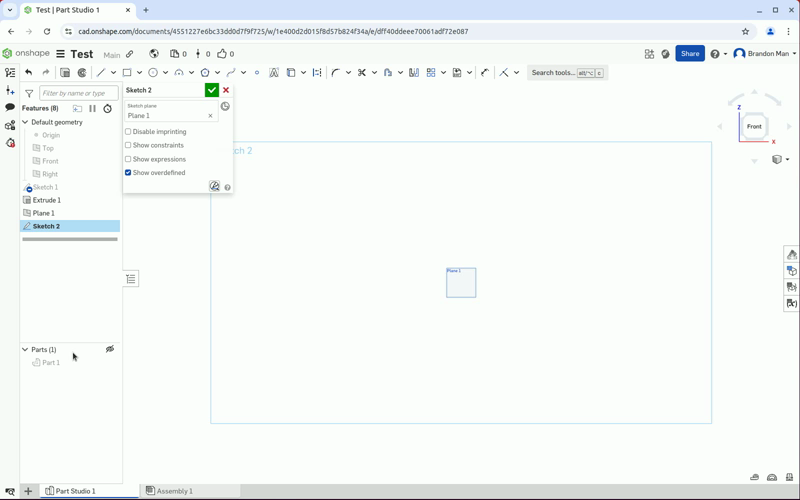
key(l)
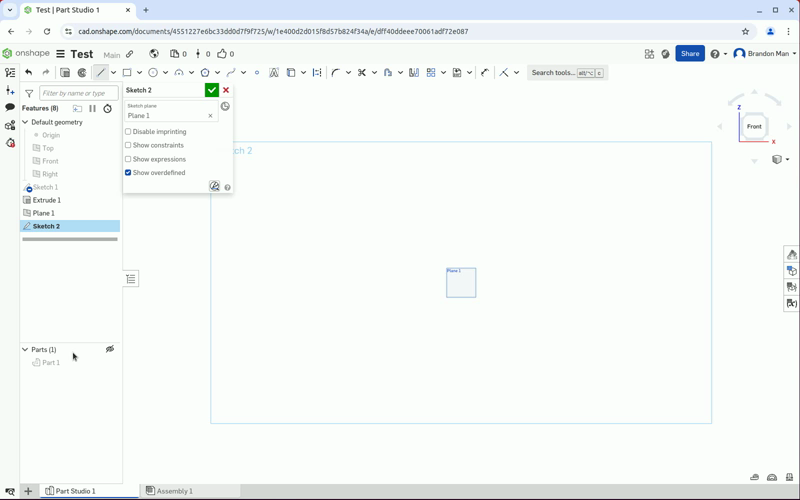
key_down(shift)
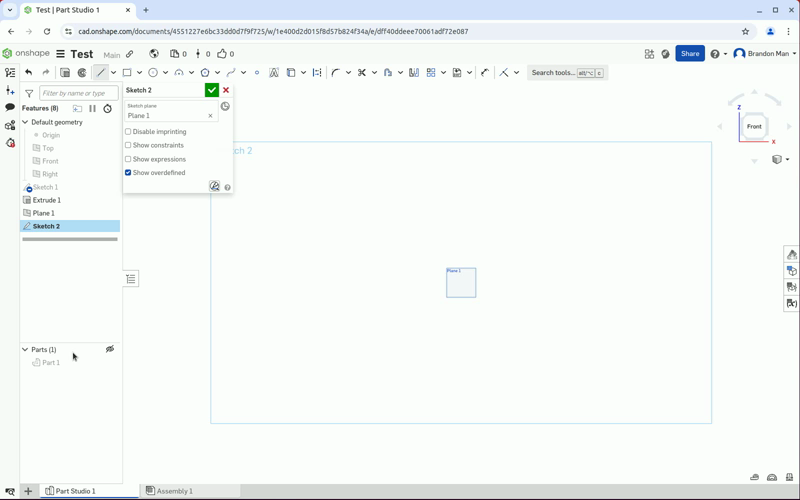
mouse_move(491, 306)
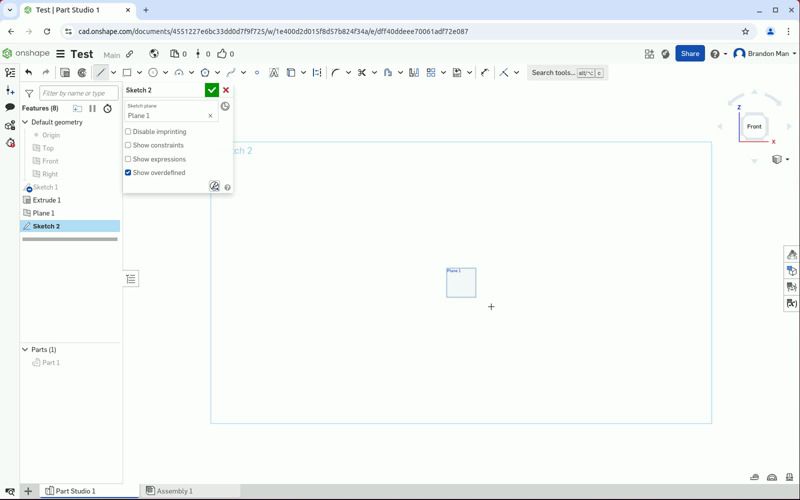
click(491, 306)
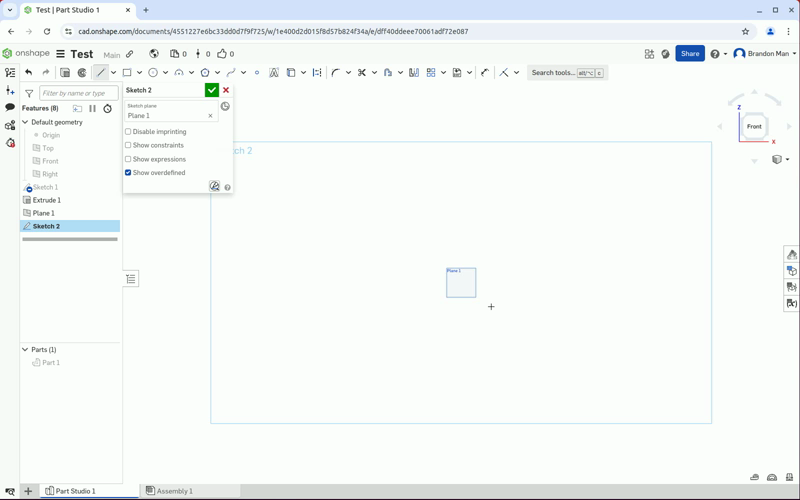
key_up(shift)
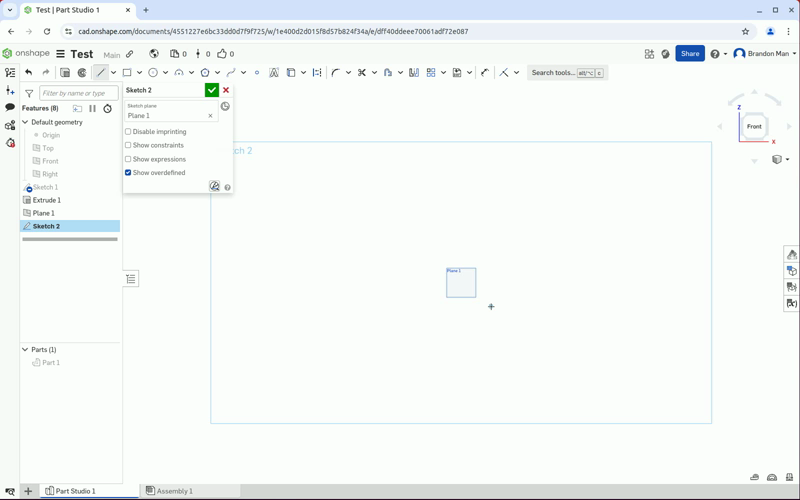
key_down(shift)
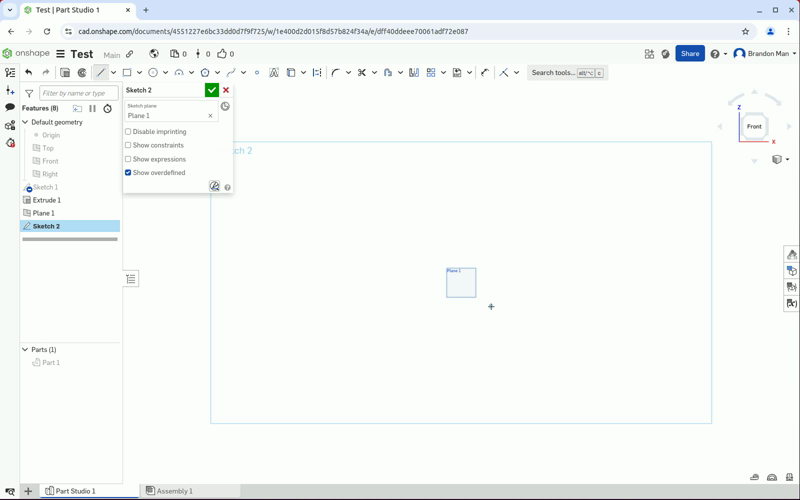
mouse_move(573, 306)
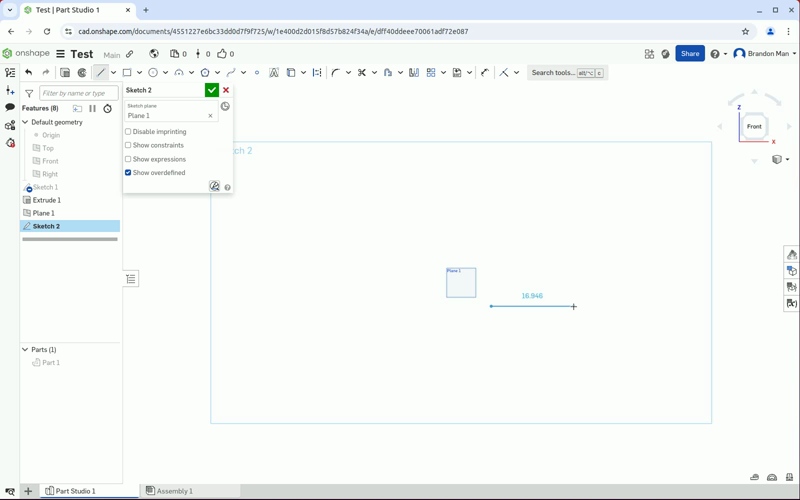
click(573, 306)
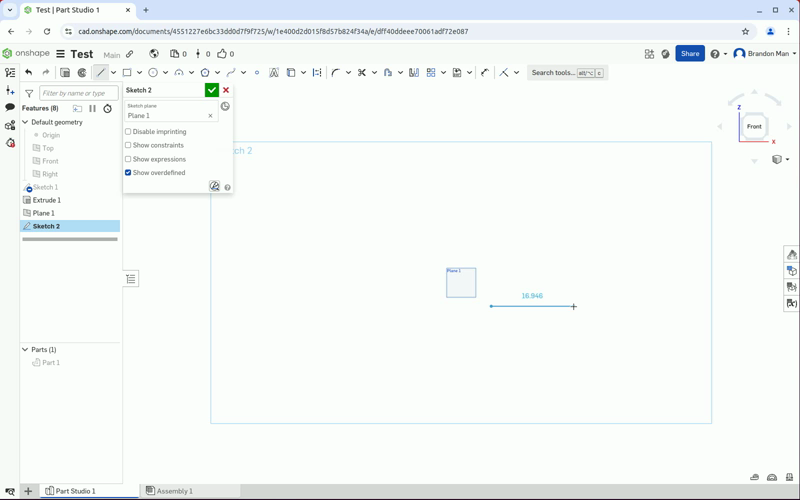
key_up(shift)
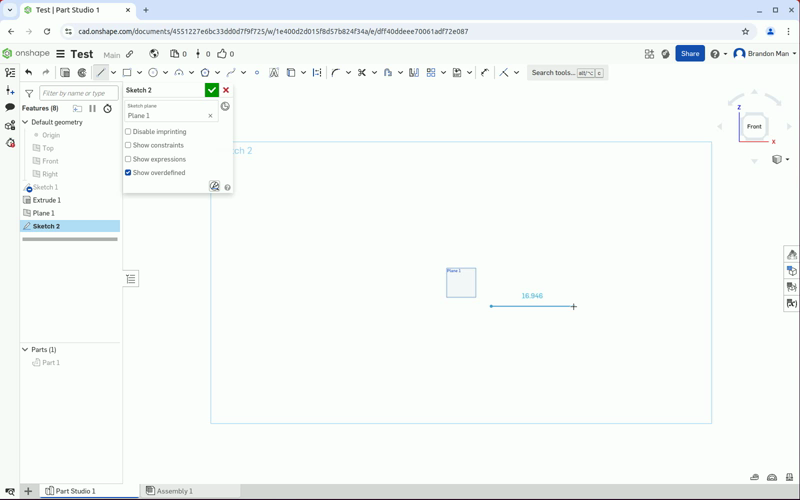
key_down(shift)
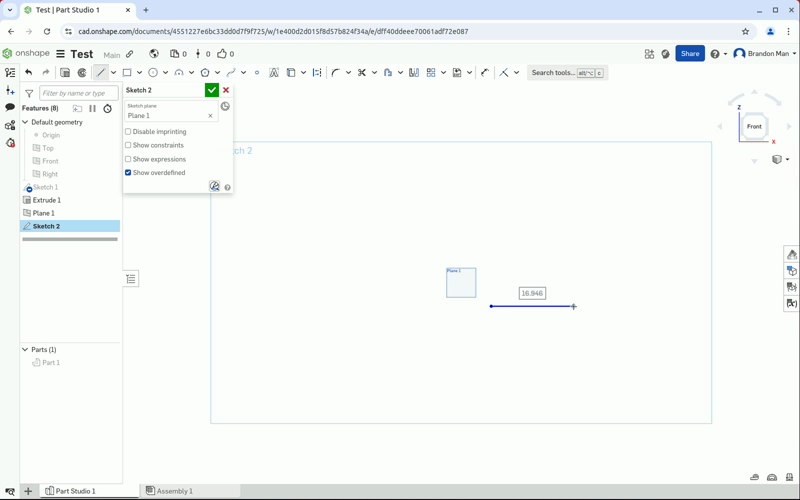
mouse_move(573, 218)
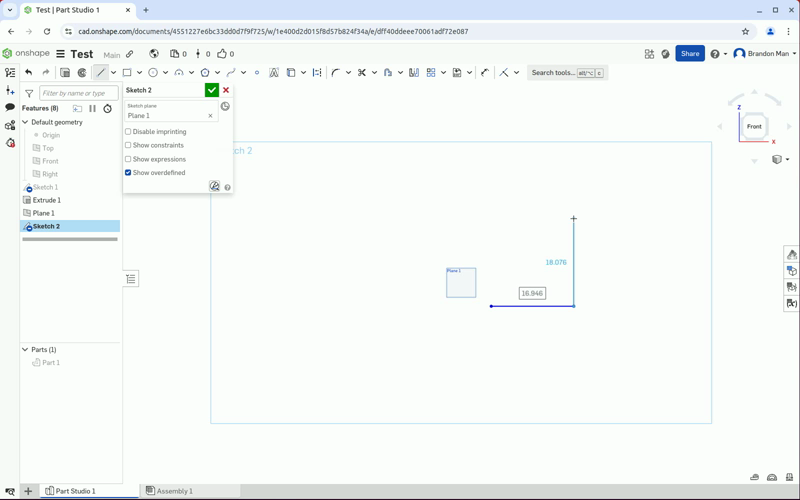
click(573, 218)
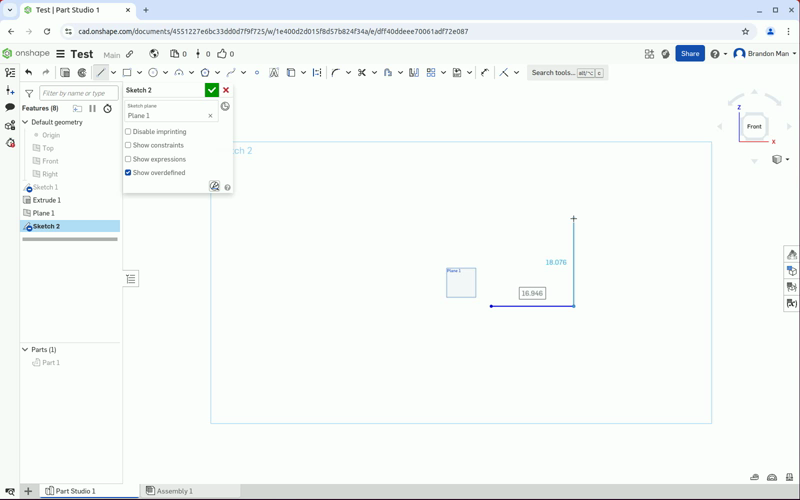
key_up(shift)
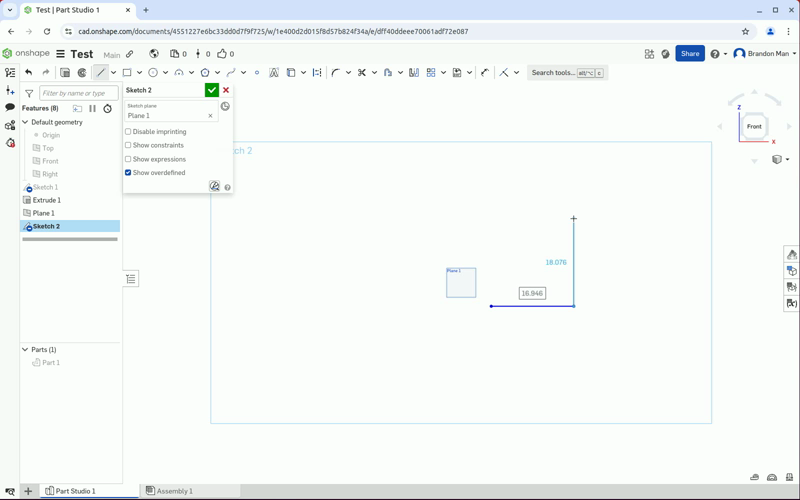
key_down(shift)
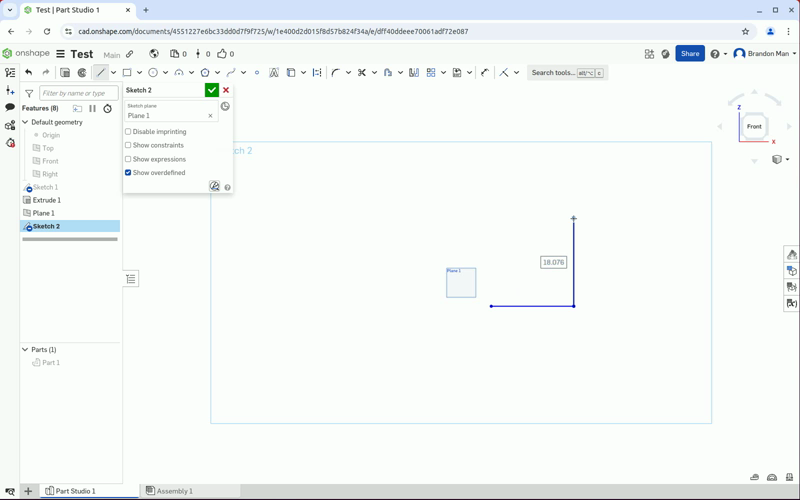
mouse_move(491, 218)
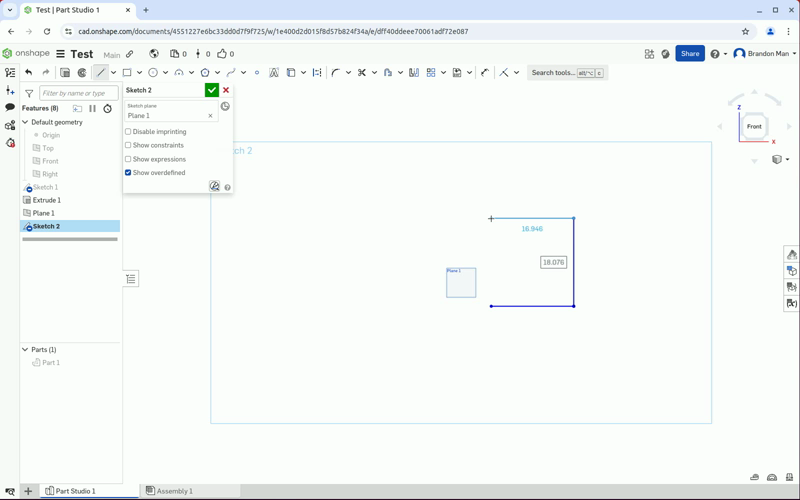
click(491, 218)
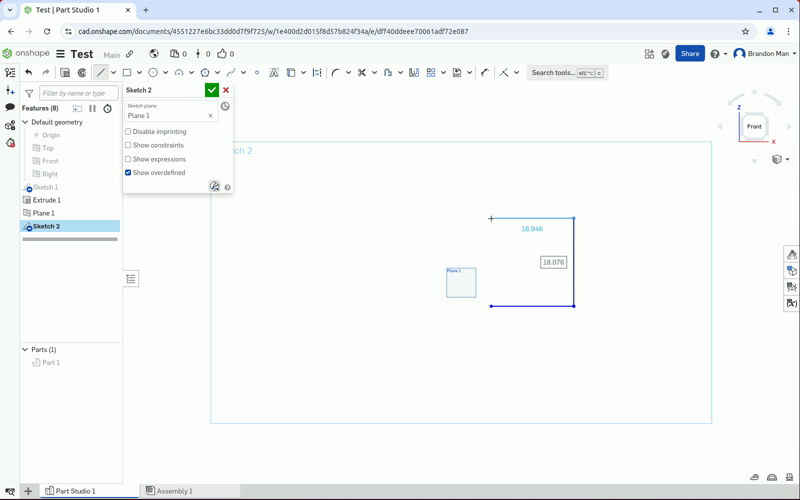
key_up(shift)
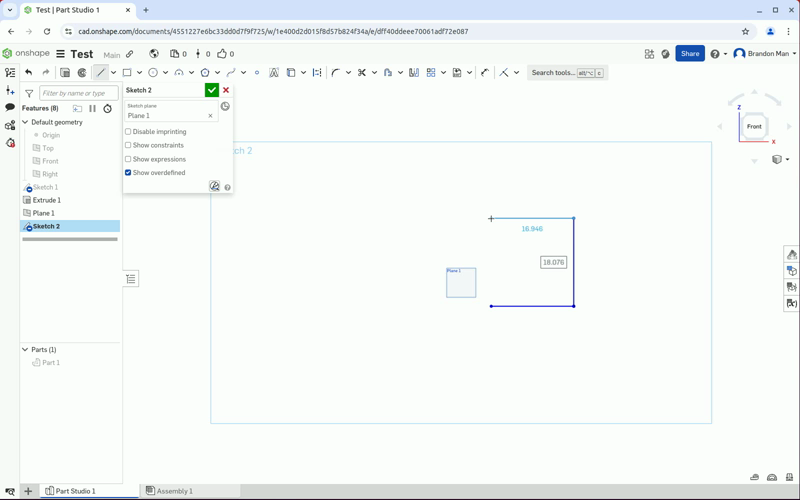
key_down(shift)
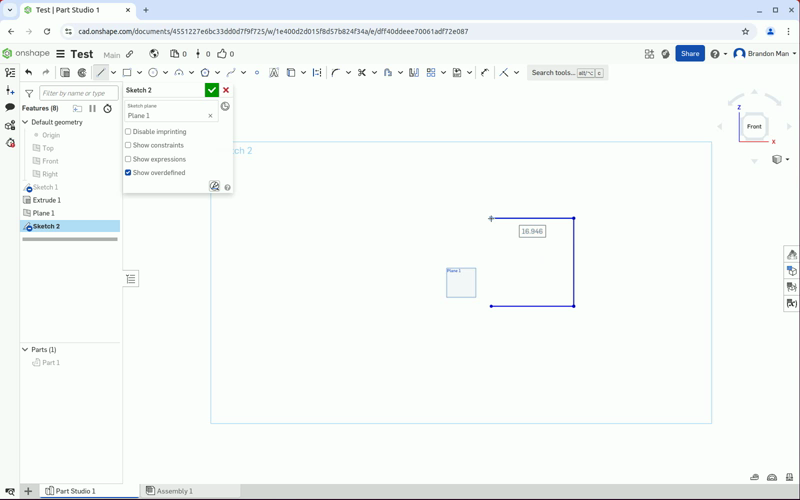
mouse_move(491, 306)
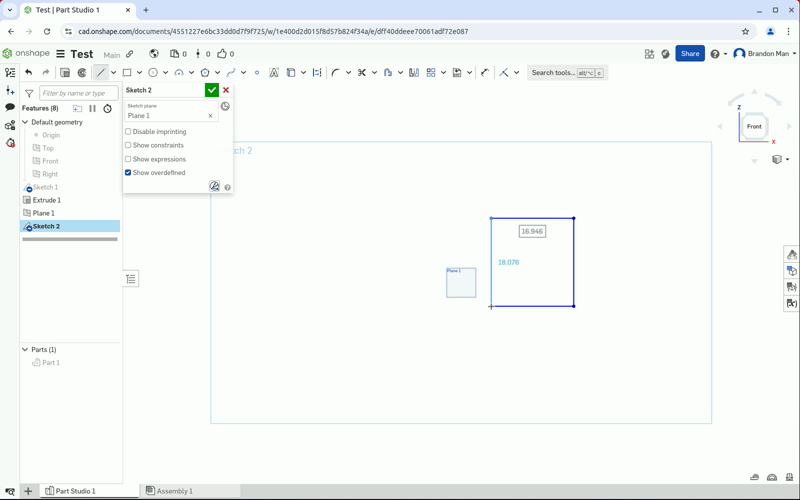
key_up(shift)
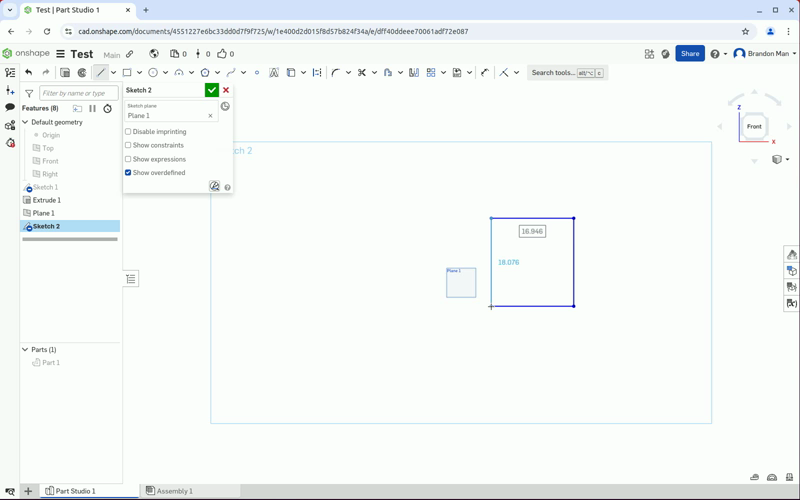
click(491, 306)
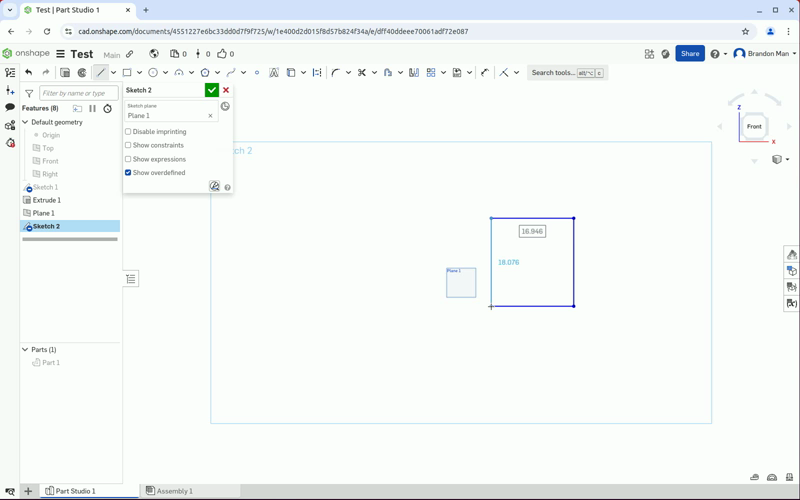
key(esc)
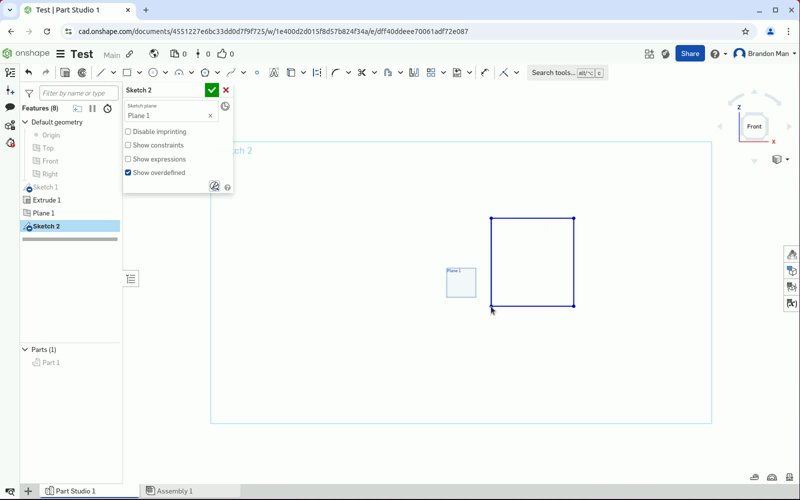
mouse_move(530, 287)
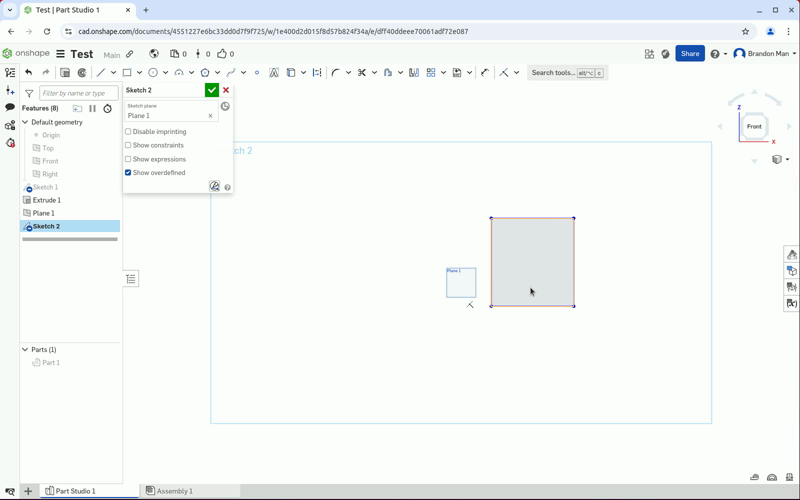
click(530, 287)
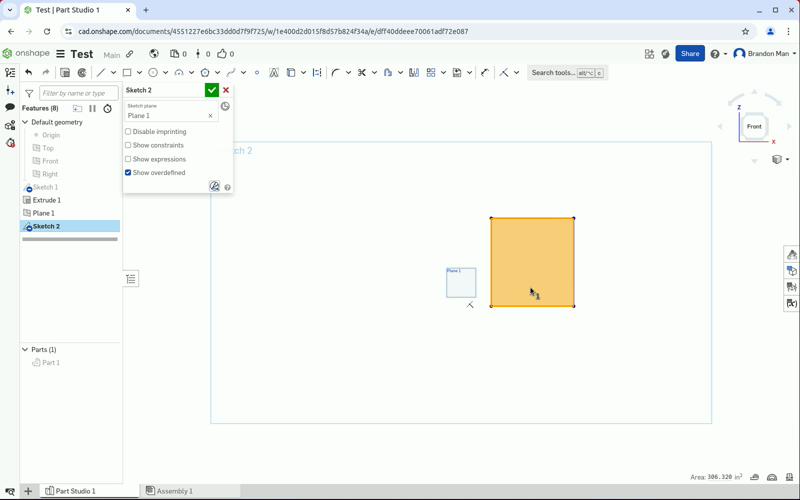
mouse_move(73, 352)
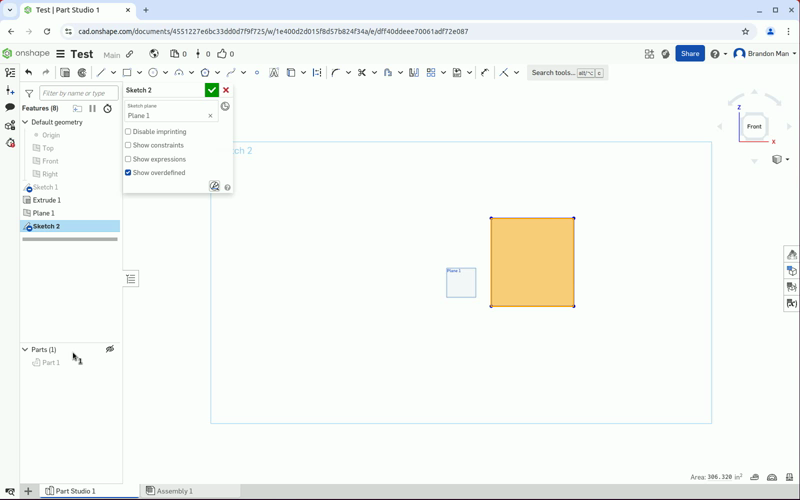
key(shift+y)
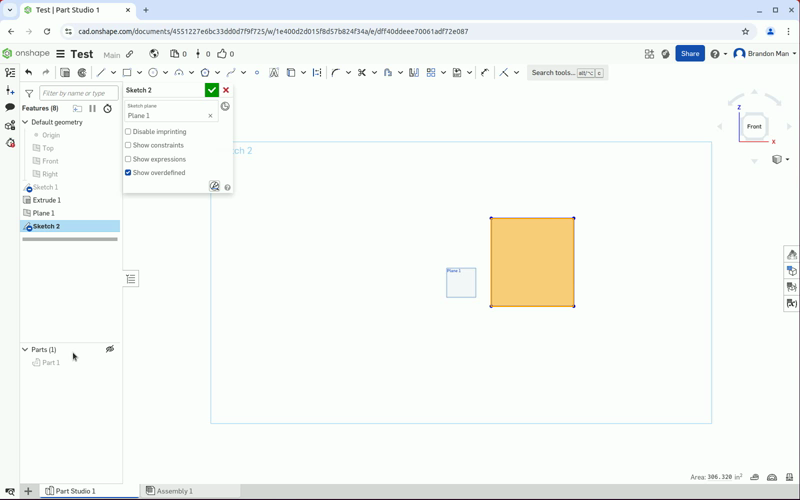
key(shift+e)
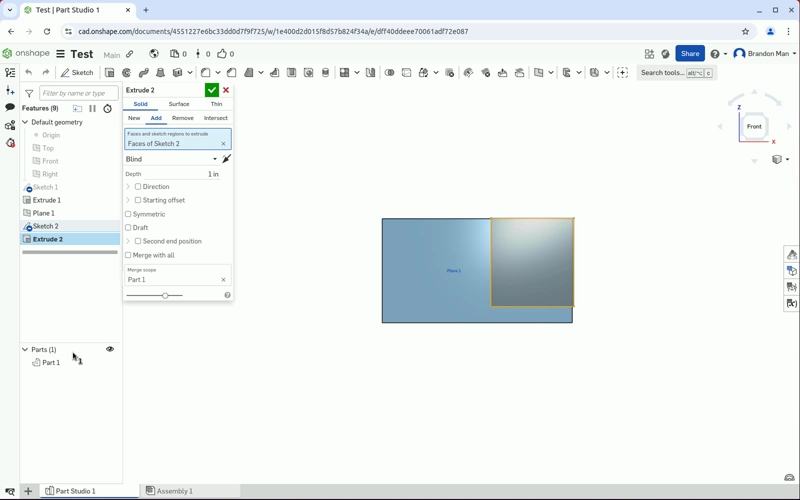
mouse_move(143, 106)
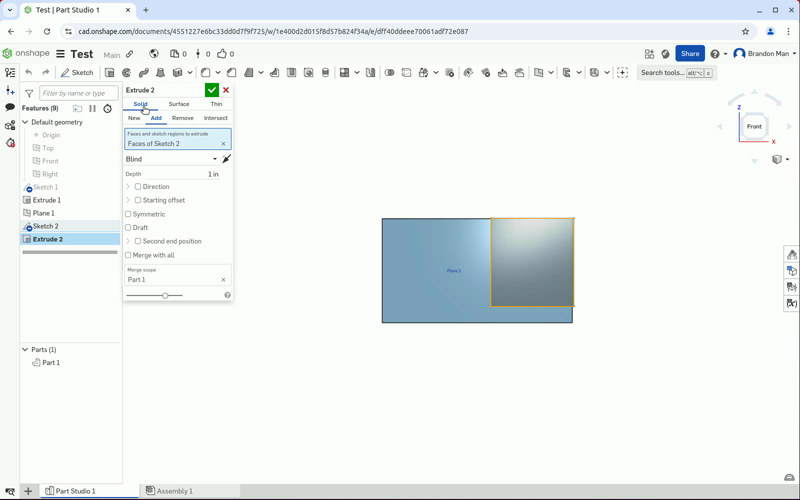
click(143, 106)
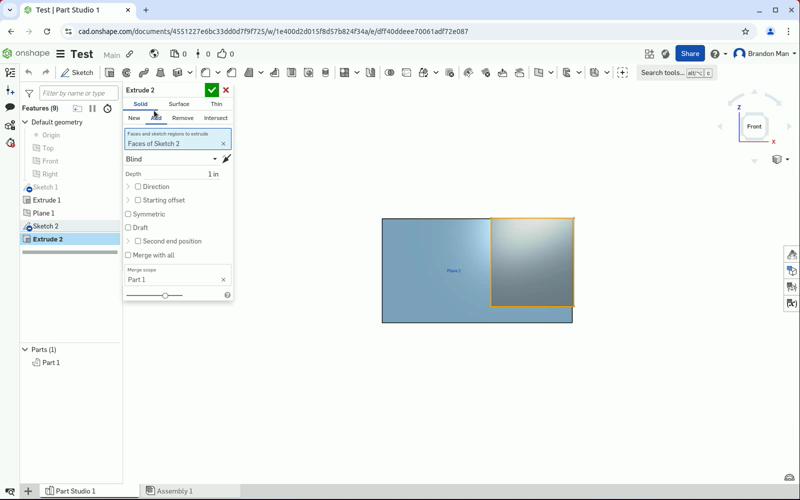
mouse_move(186, 120)
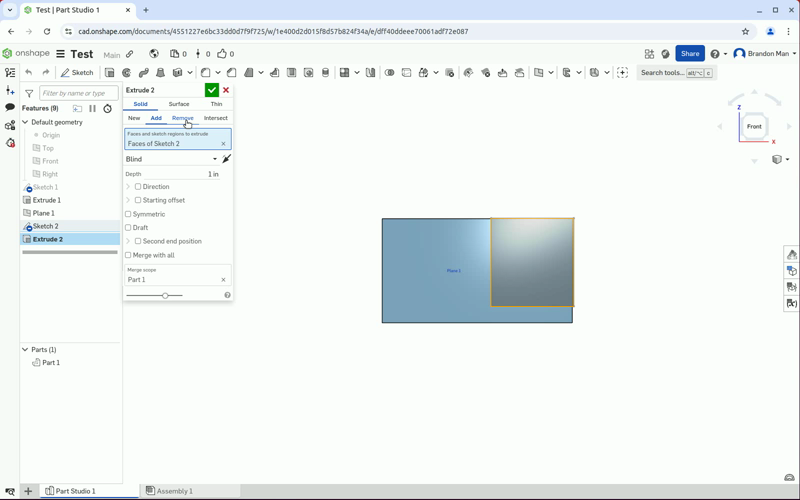
click(186, 120)
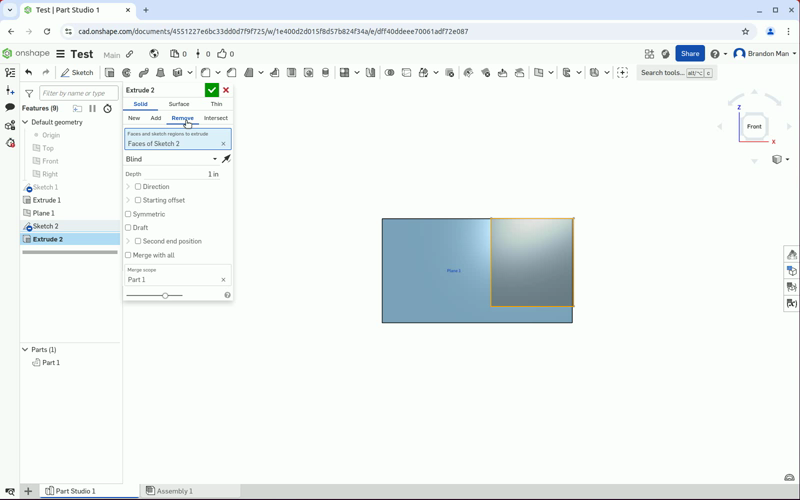
key(tab, 4)
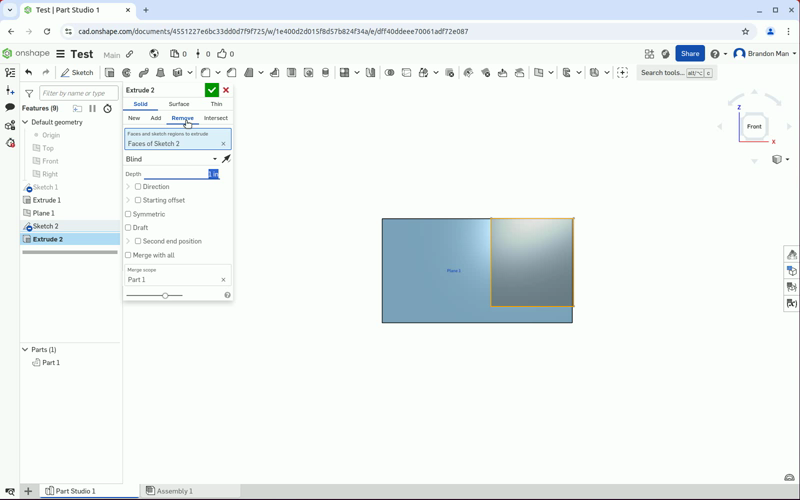
text(15.646)
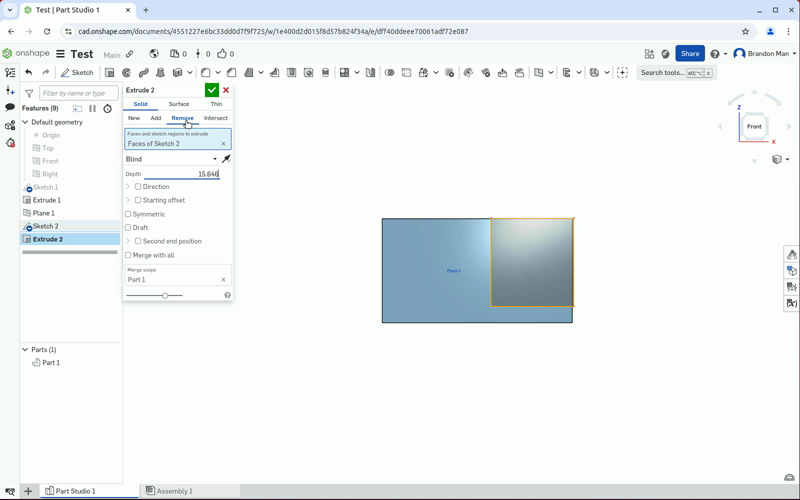
key(tab, 6)
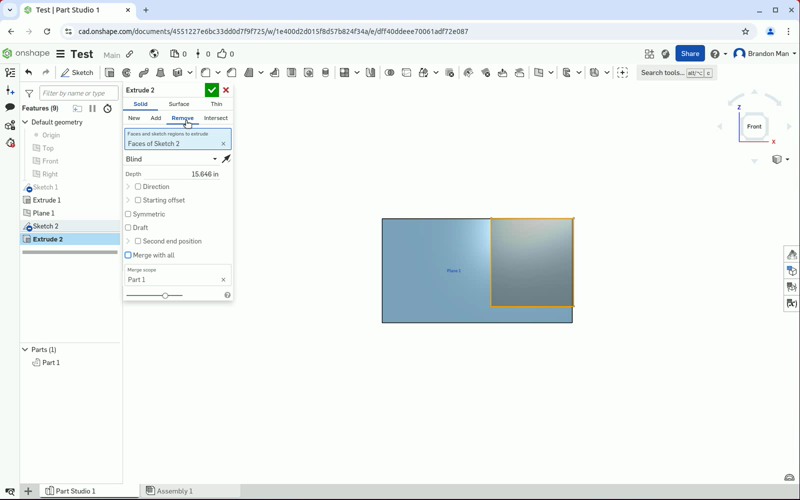
key(space)
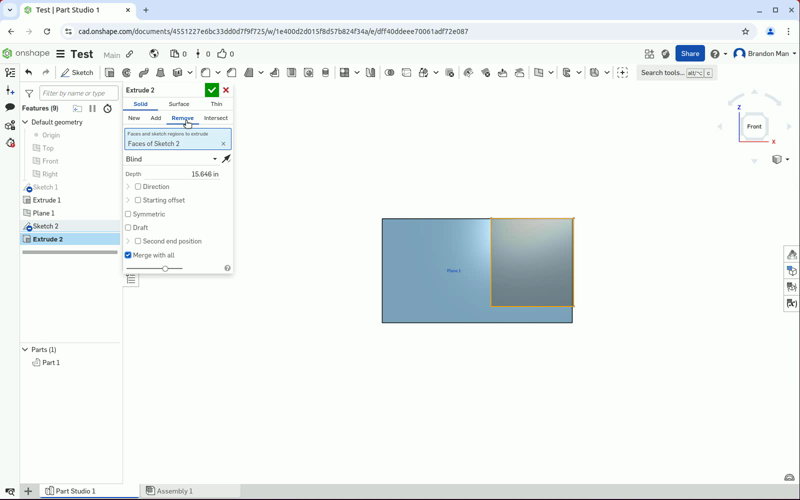
key(enter)
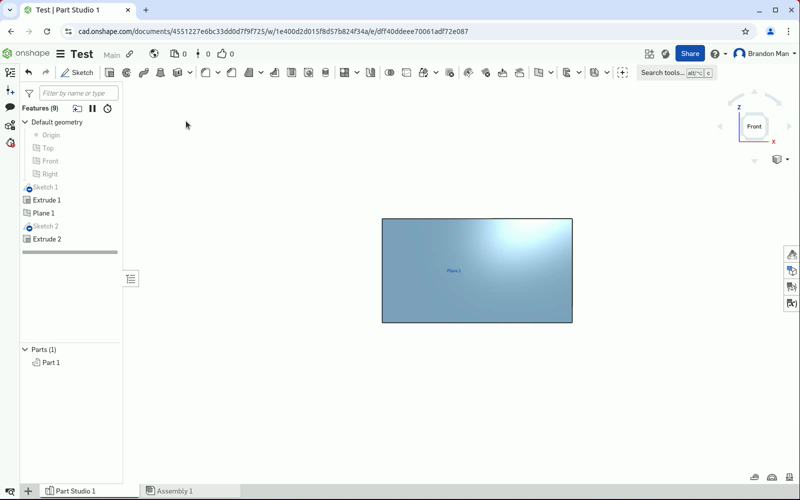
key(shift+h)
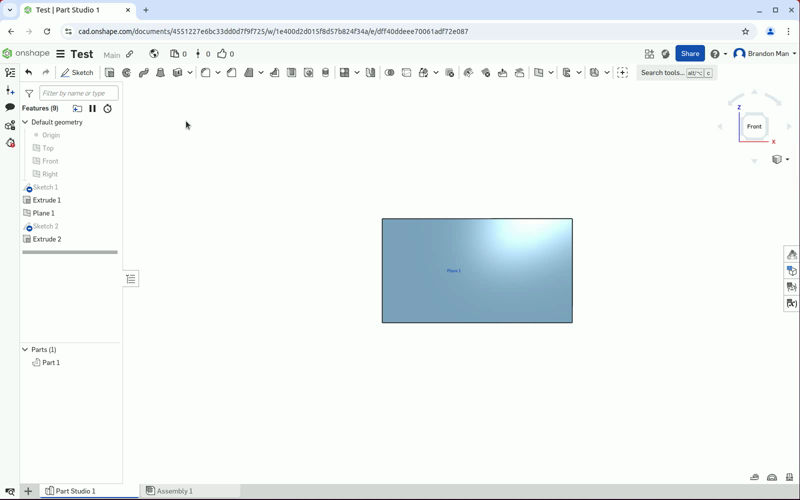
key(shift+h)
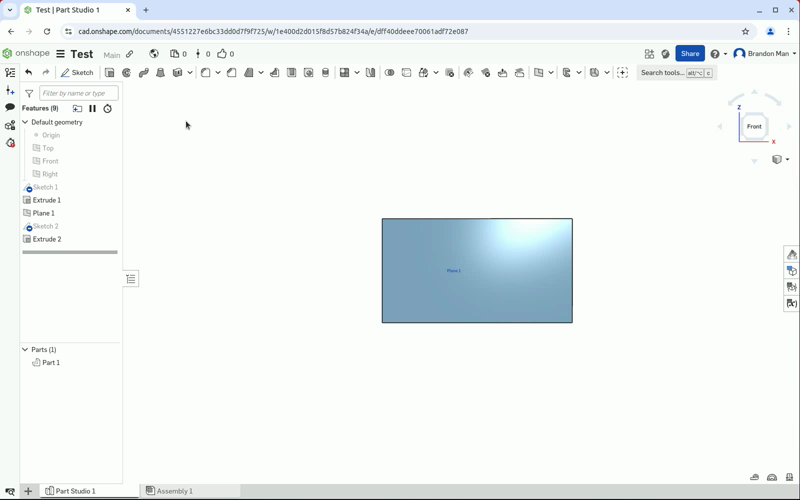
key(shift+7)
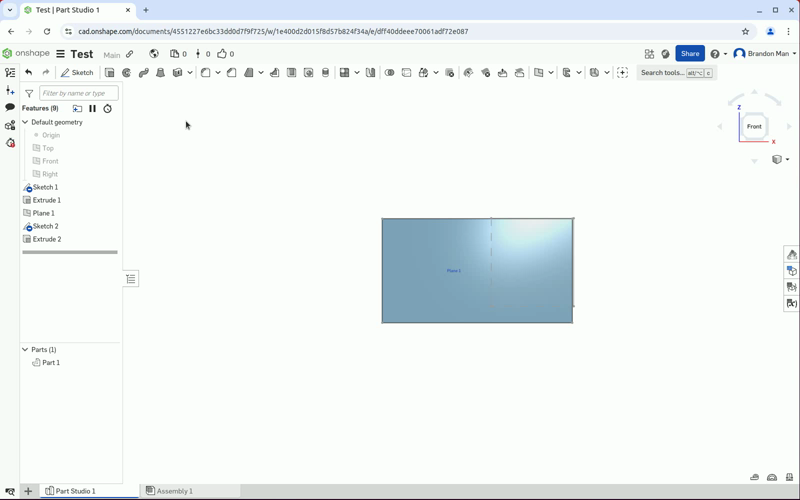
key(left, 2)
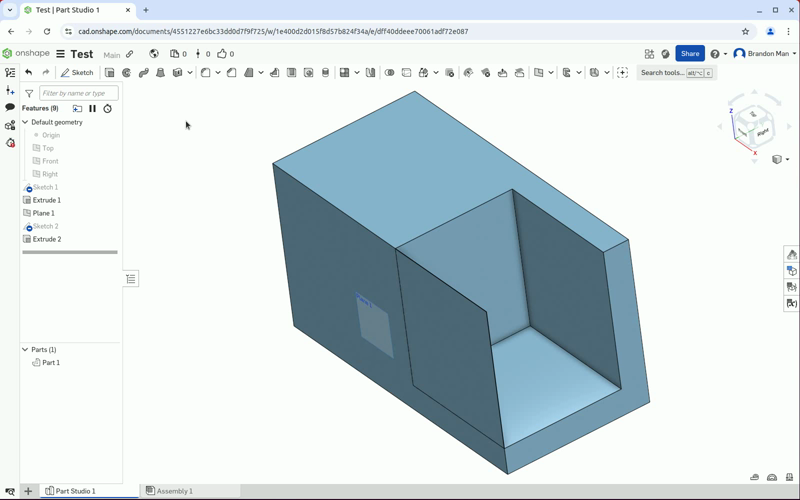
key(down, 2)
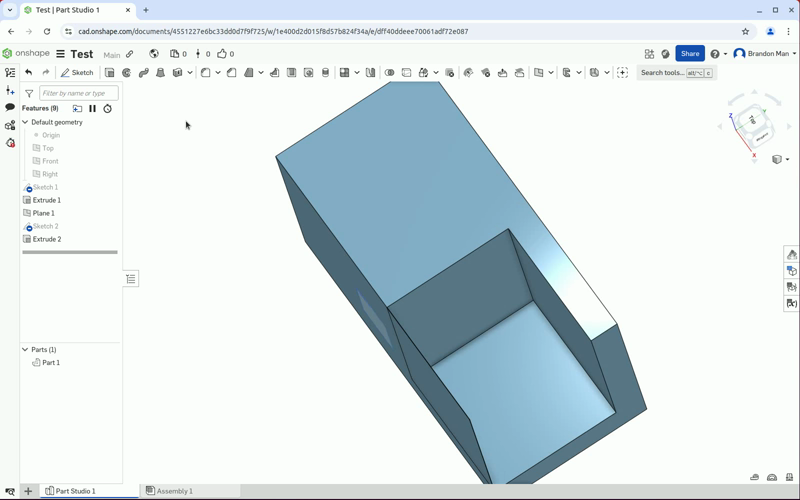
key(up, 2)
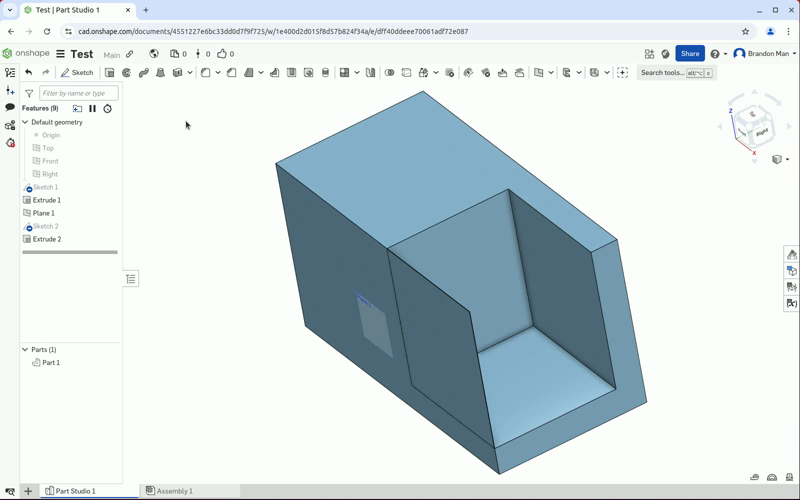
key(right, 2)
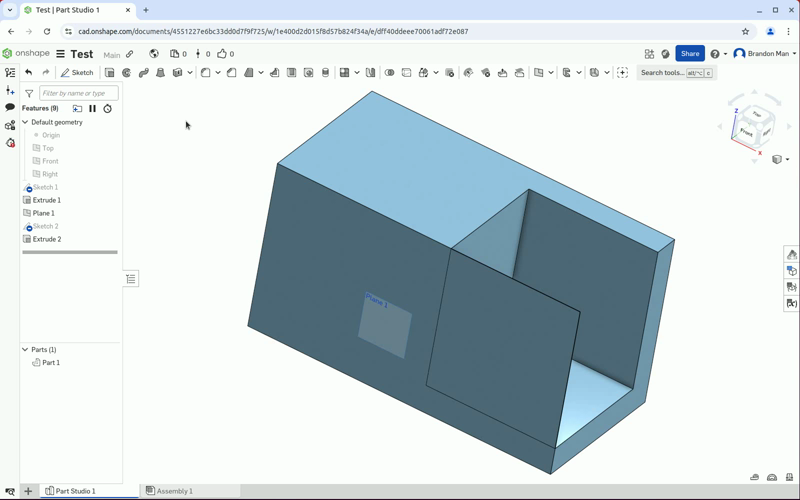
mouse_move(73, 189)
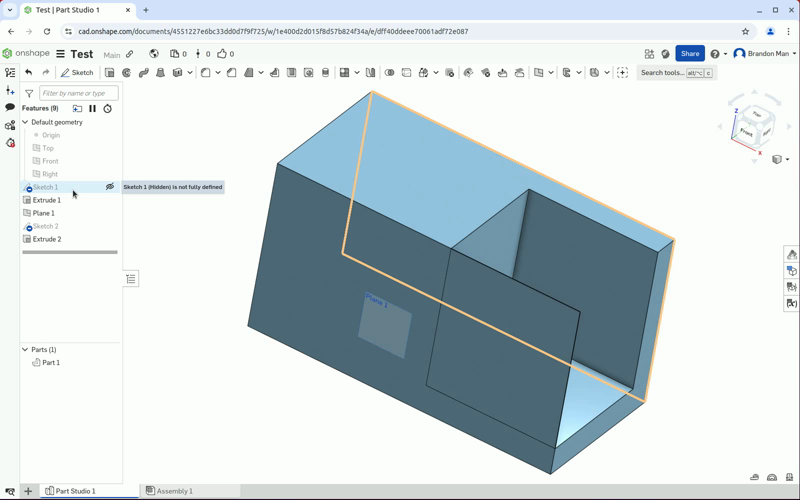
click(73, 189)